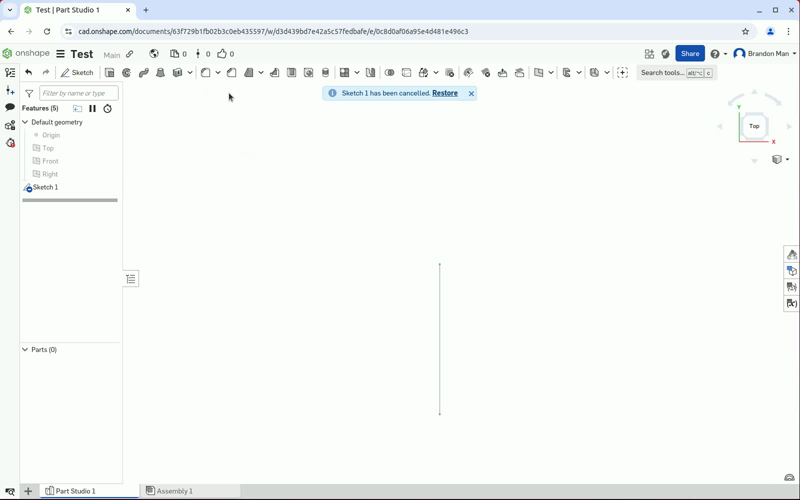
key(shift+h)
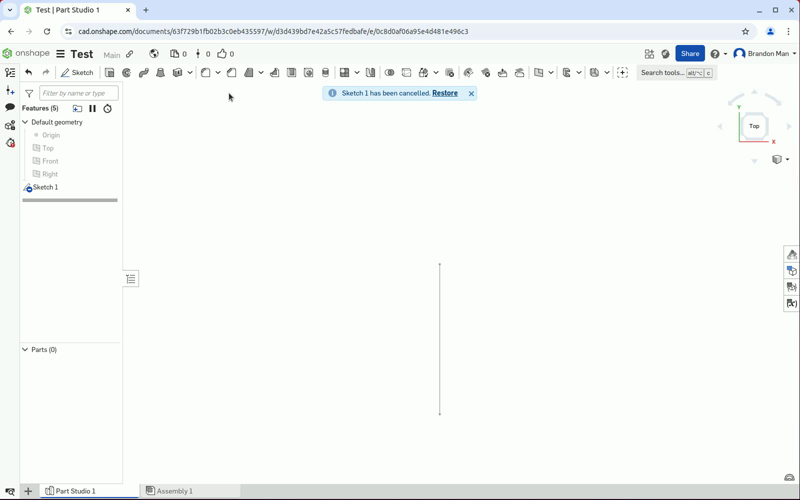
key(shift+s)
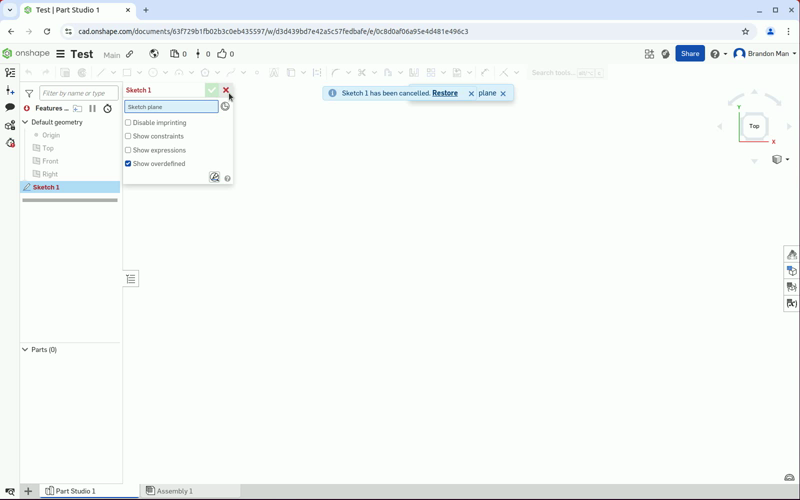
mouse_move(73, 150)
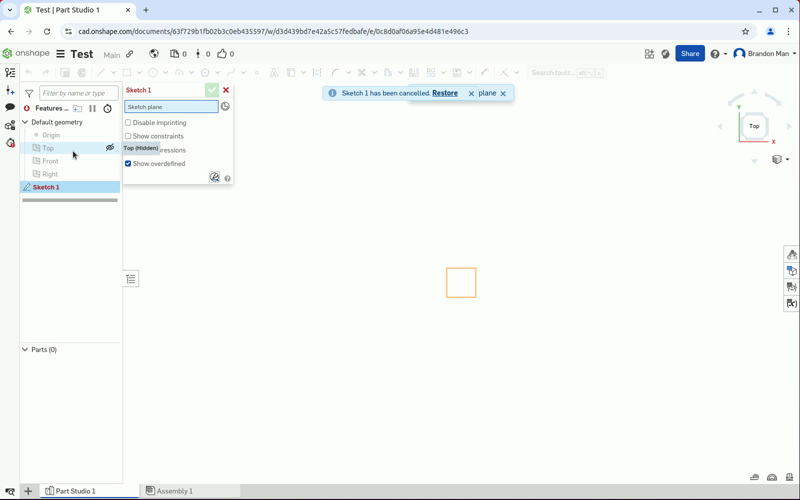
click(73, 150)
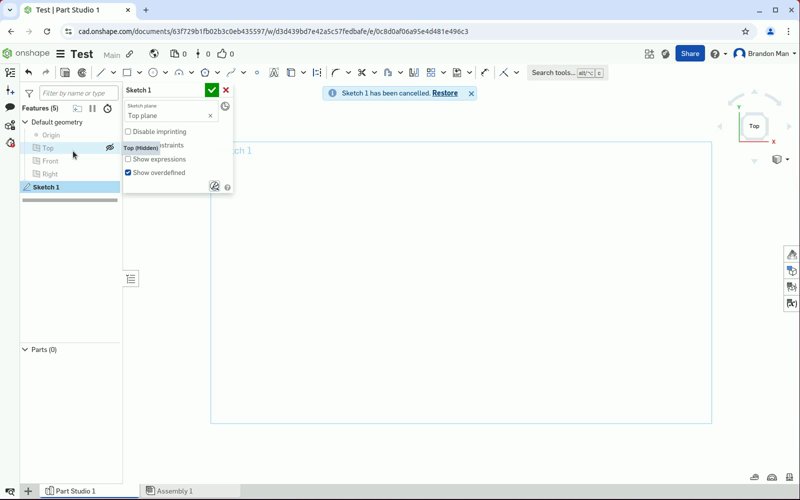
mouse_move(73, 352)
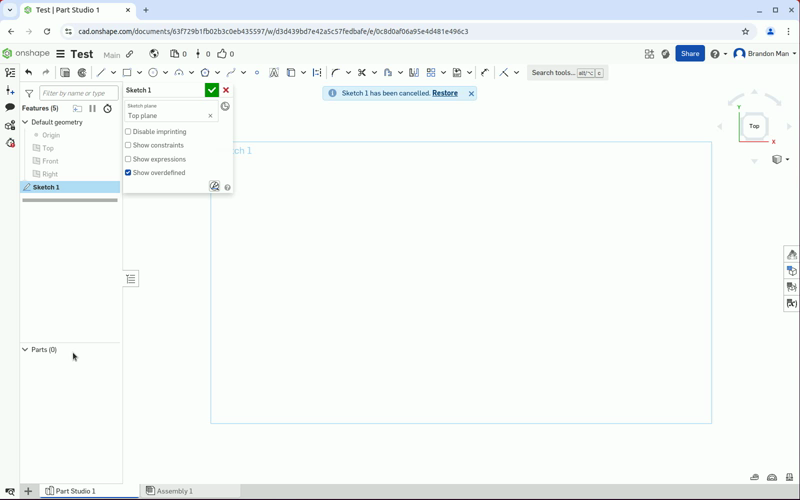
key(y)
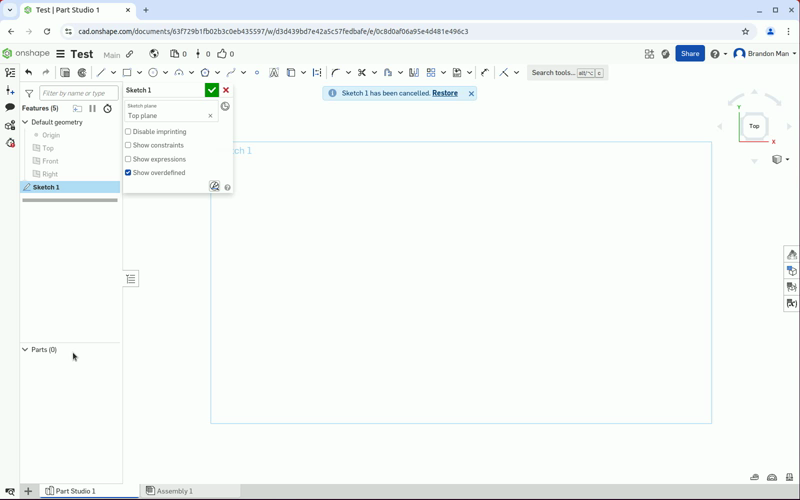
key(l)
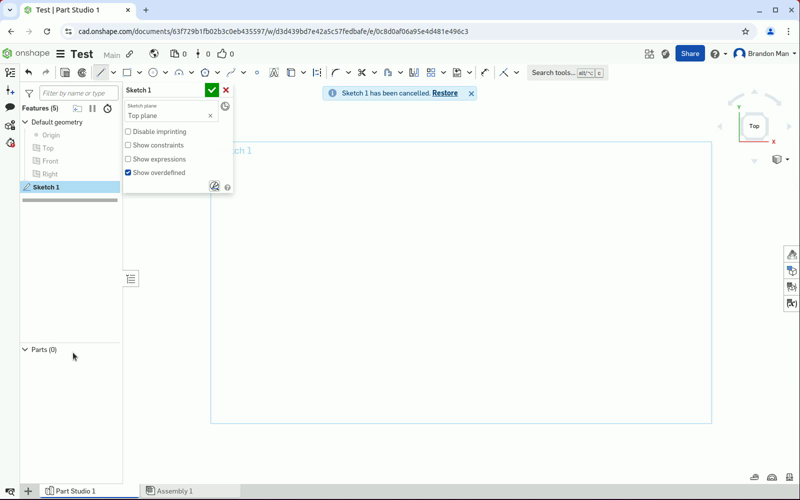
key_down(shift)
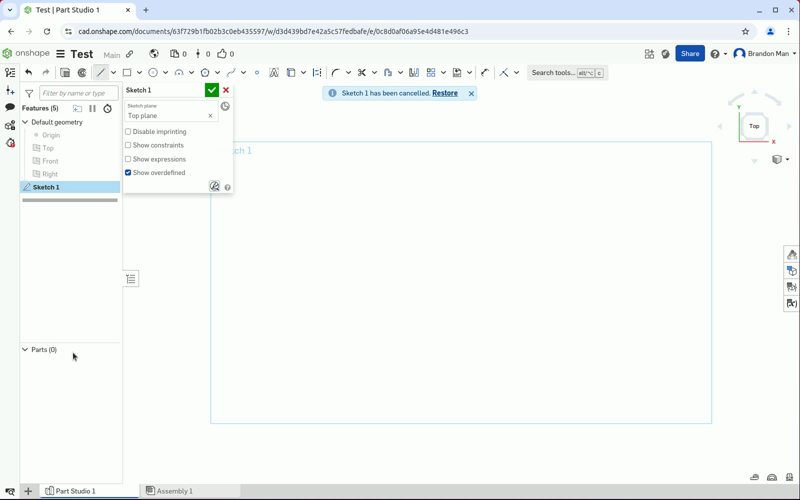
mouse_move(404, 339)
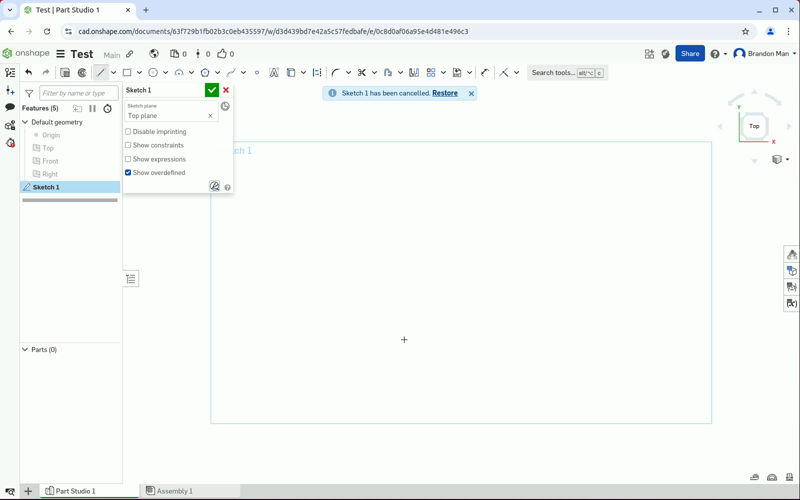
click(404, 339)
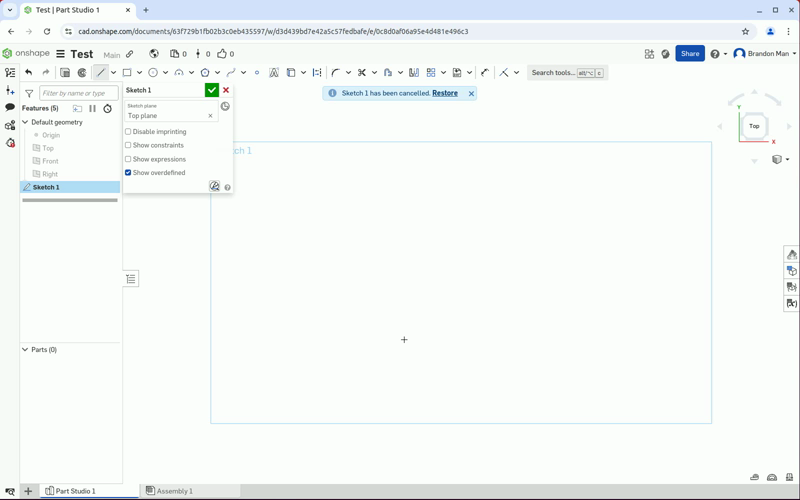
key_up(shift)
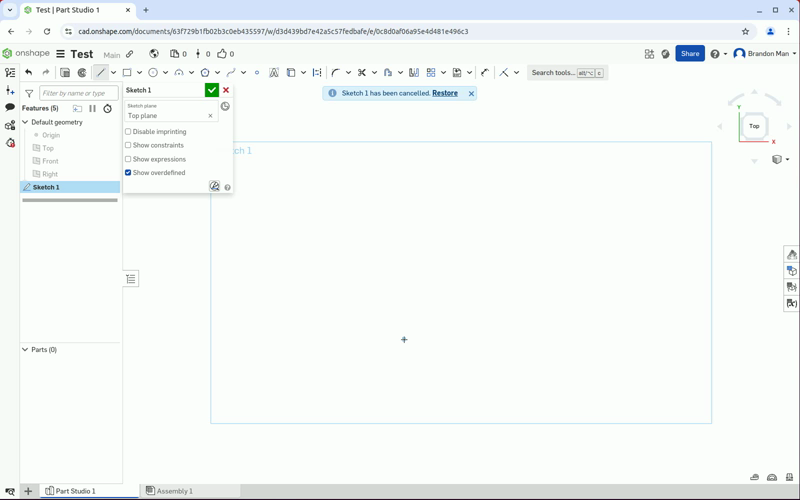
key_down(shift)
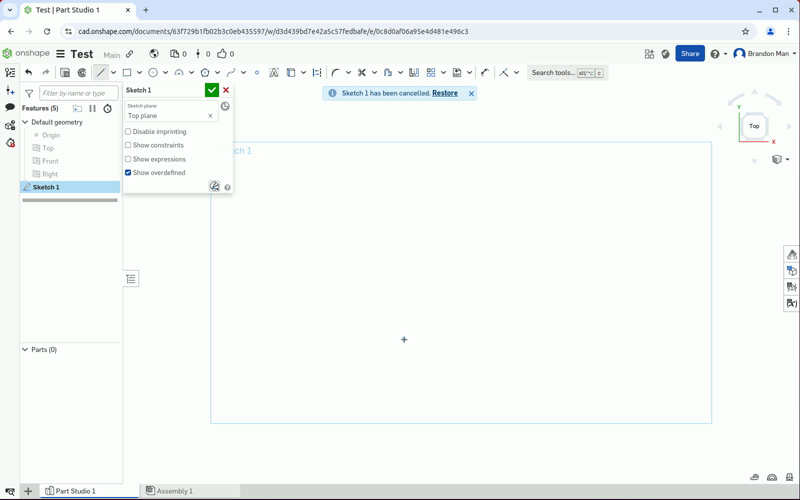
mouse_move(516, 339)
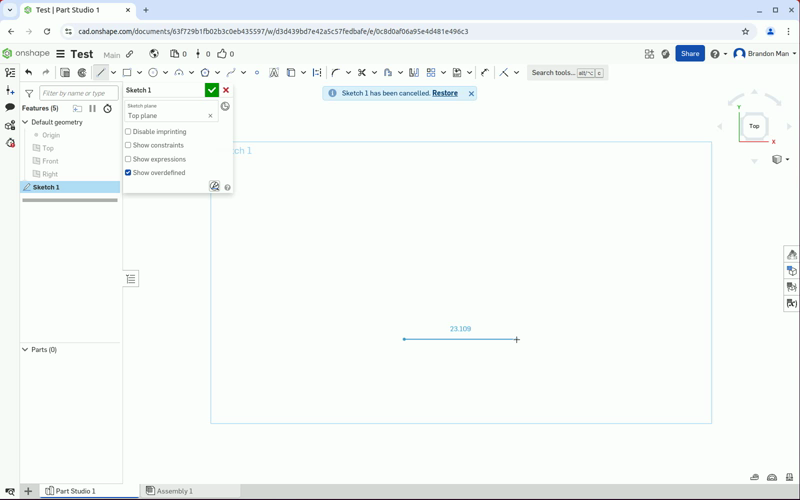
click(516, 339)
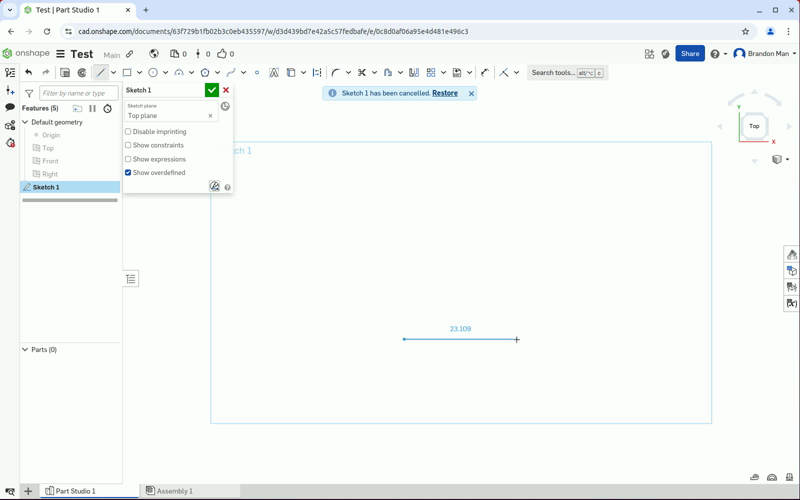
key_up(shift)
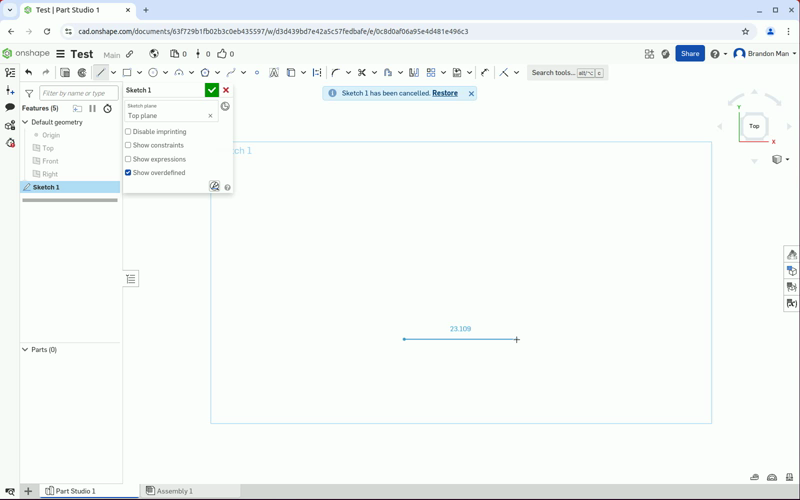
key_down(shift)
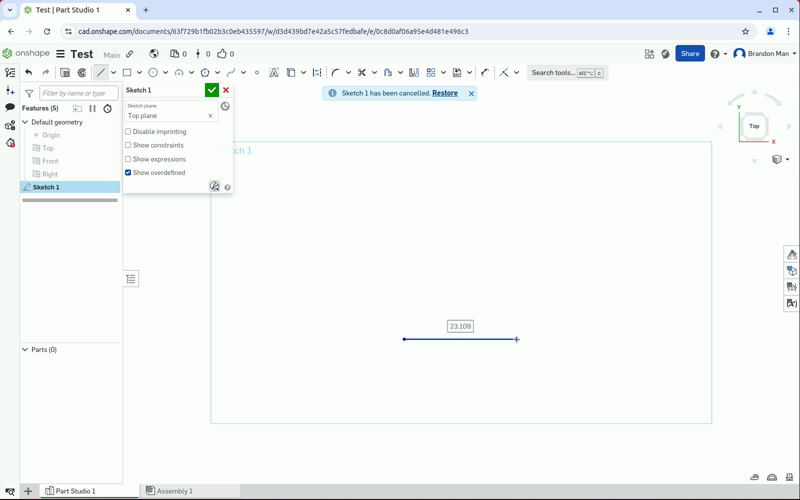
mouse_move(516, 226)
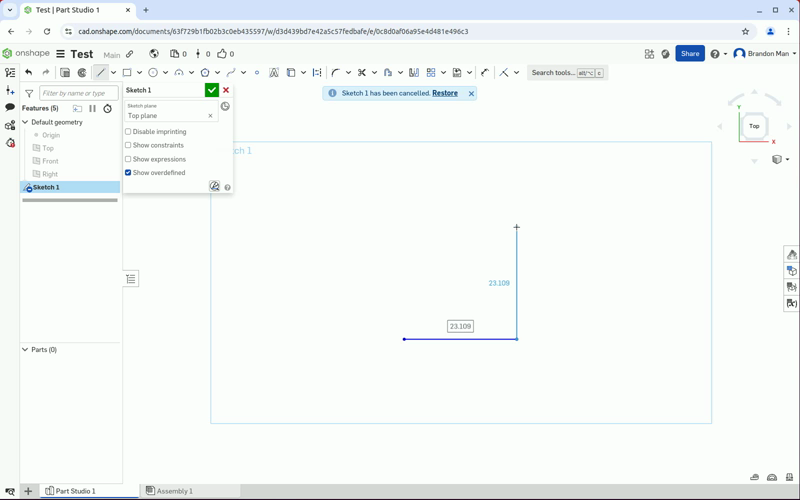
click(516, 226)
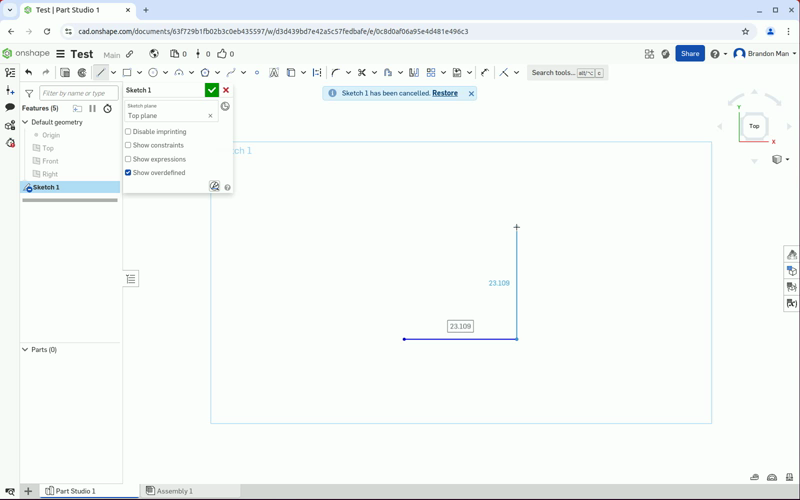
key_up(shift)
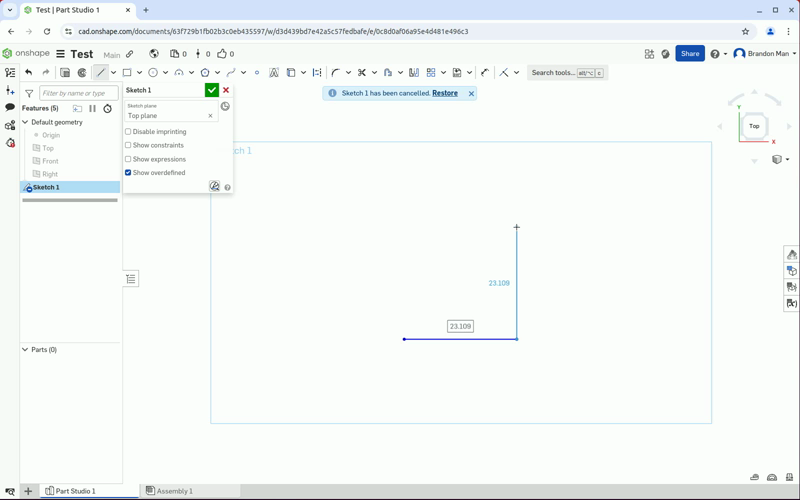
key_down(shift)
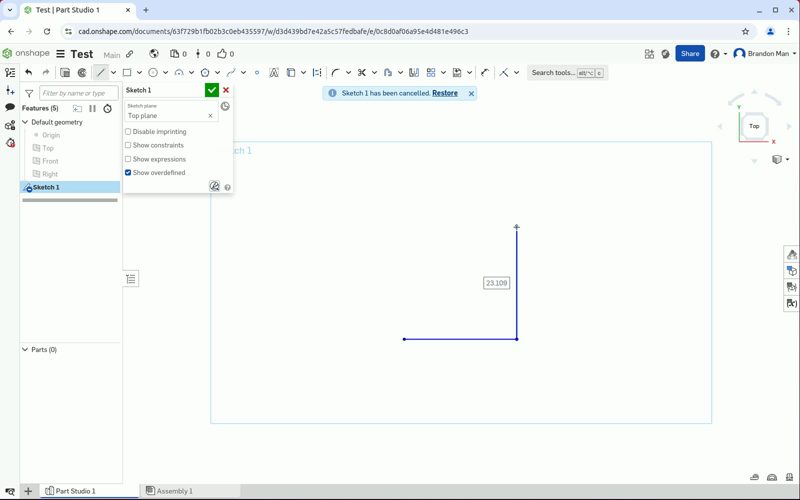
mouse_move(404, 226)
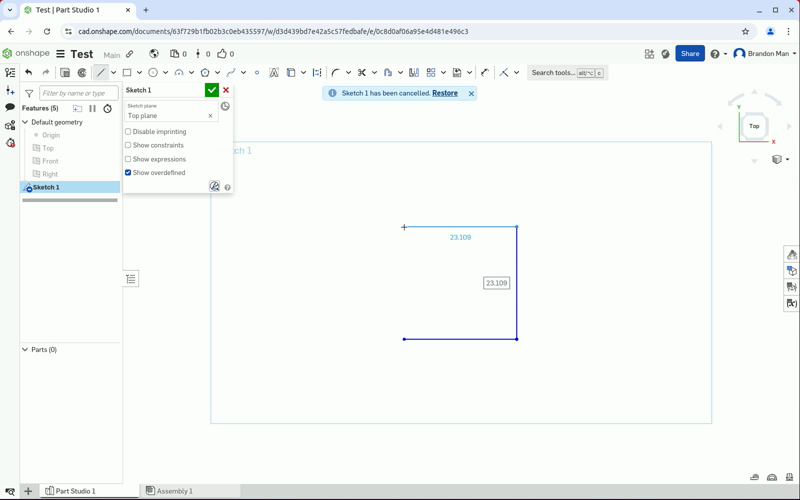
click(404, 226)
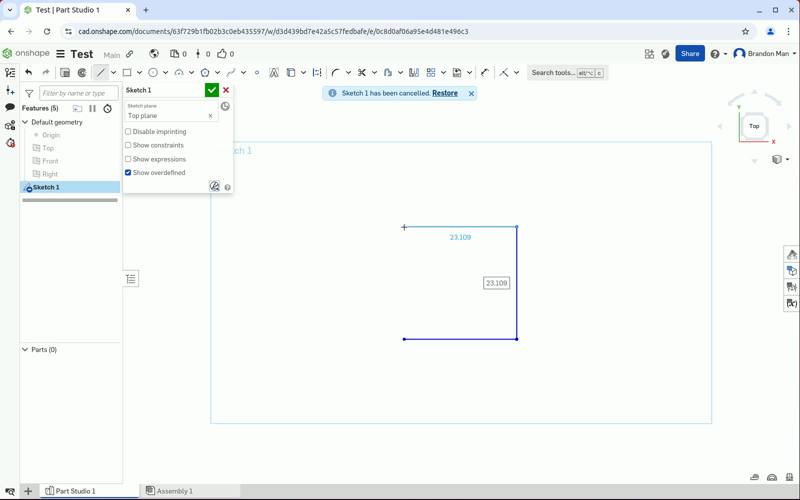
key_up(shift)
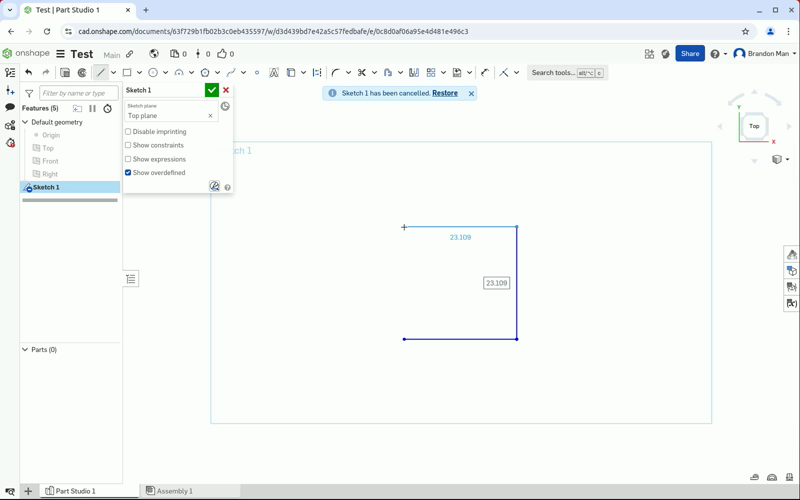
key_down(shift)
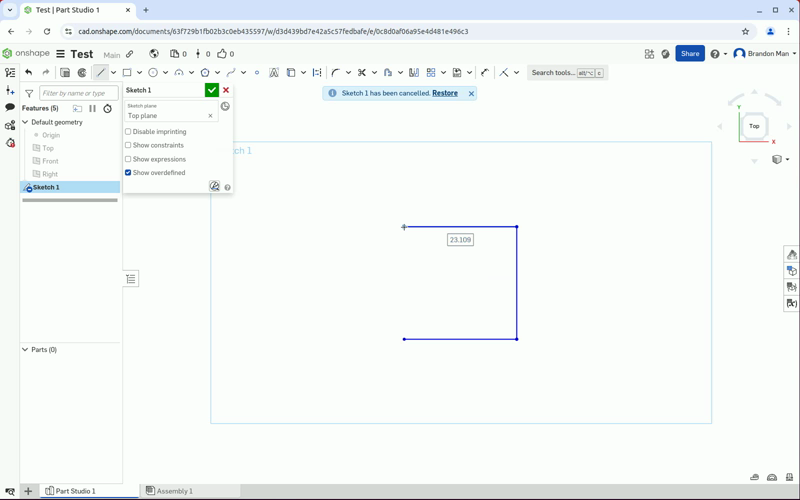
mouse_move(404, 339)
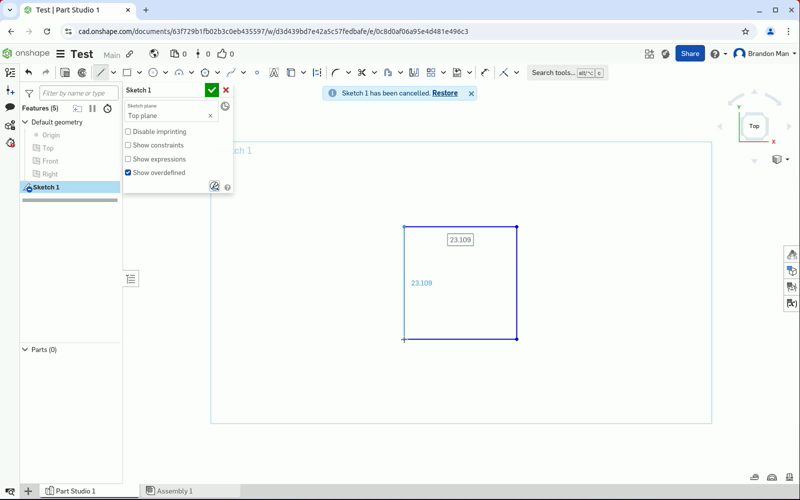
key_up(shift)
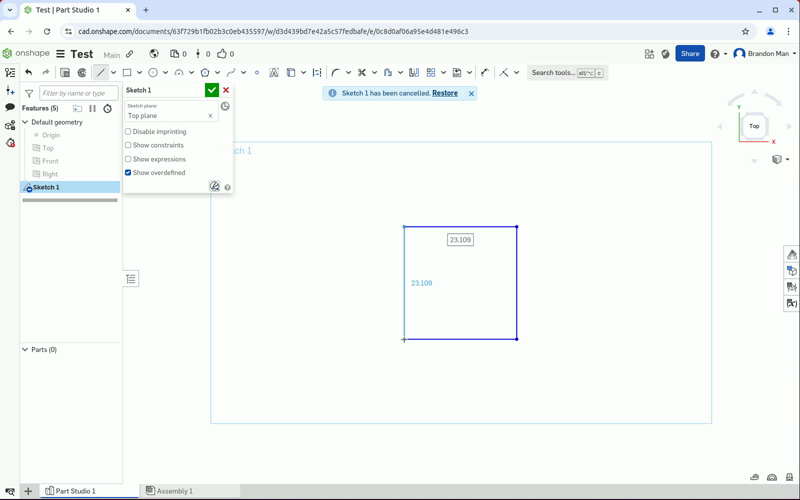
click(404, 339)
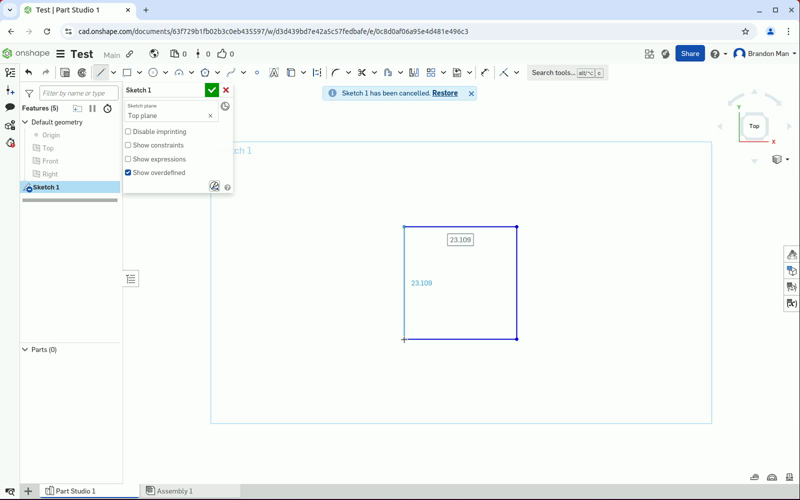
key(esc)
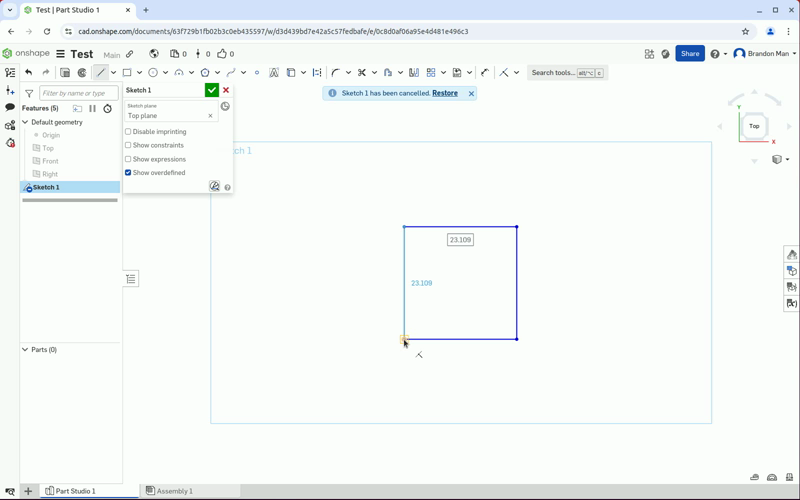
mouse_move(504, 287)
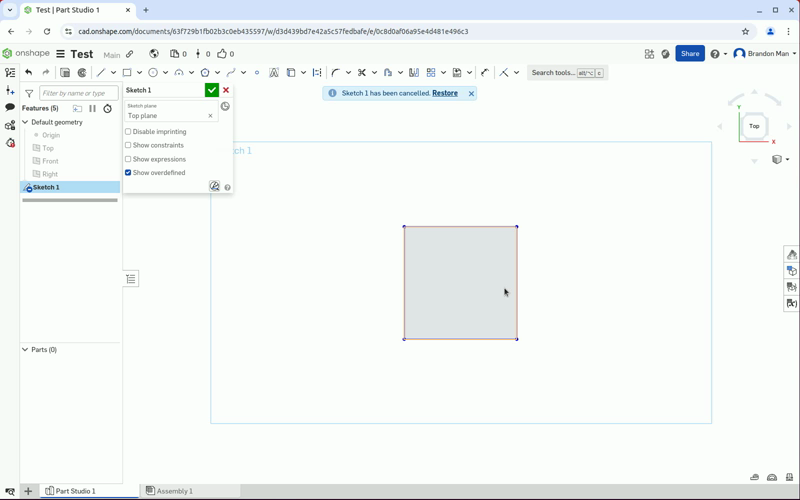
click(504, 287)
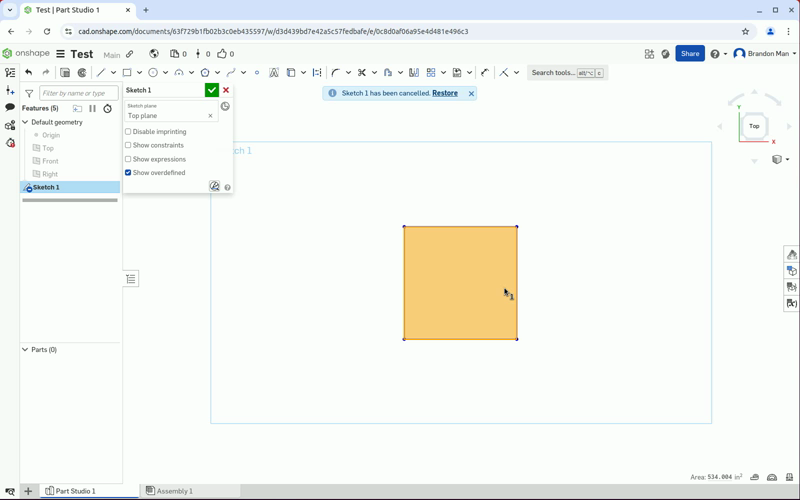
mouse_move(73, 352)
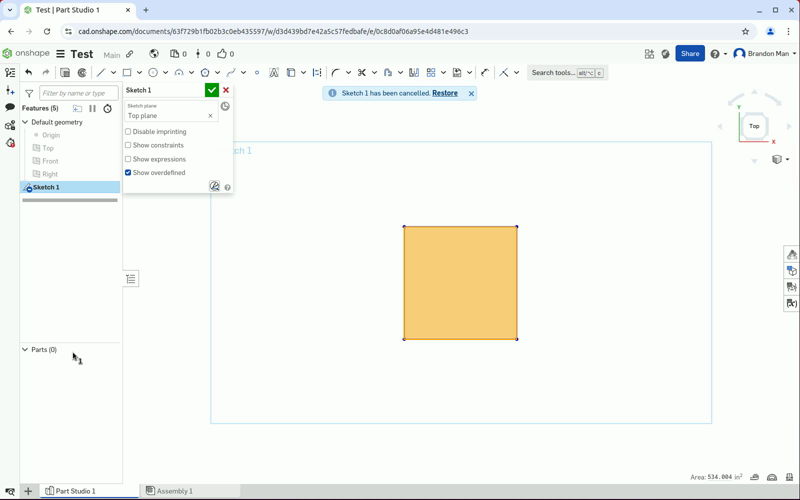
key(shift+y)
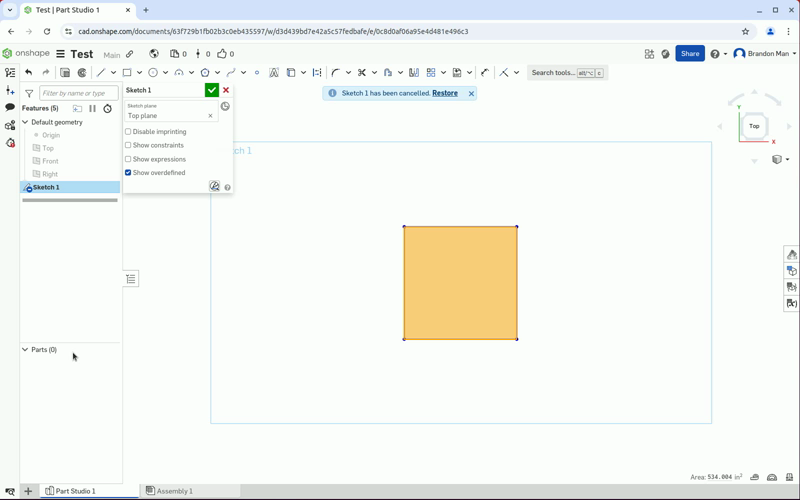
key(shift+e)
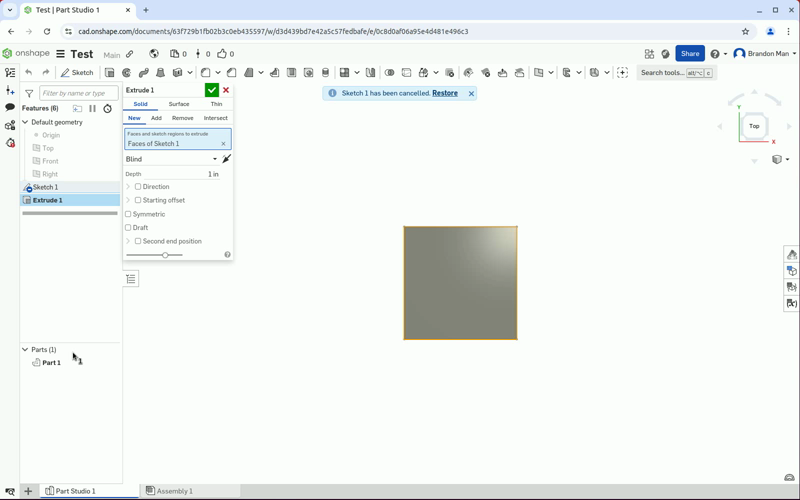
mouse_move(143, 106)
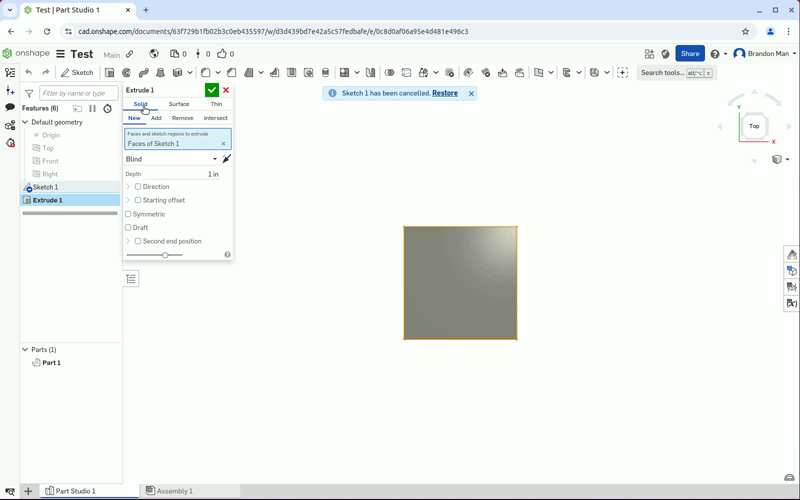
click(143, 106)
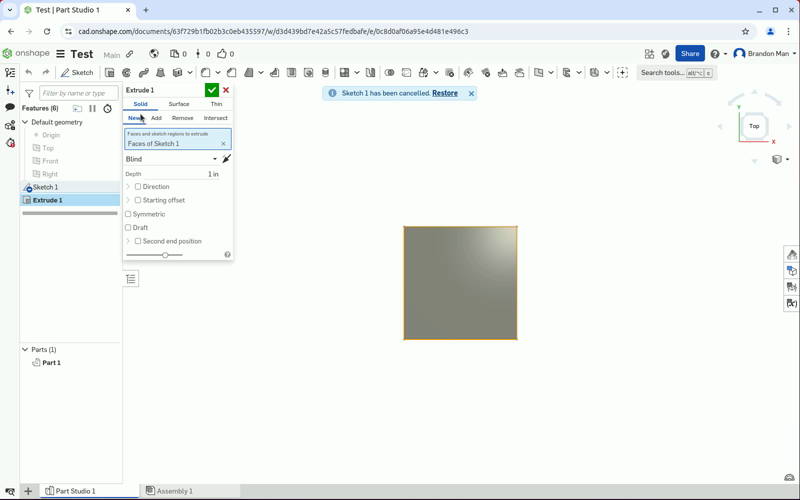
mouse_move(137, 120)
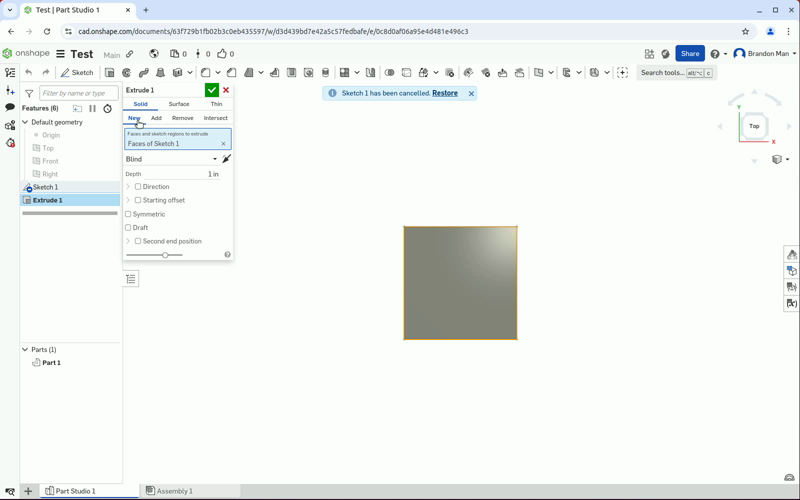
click(137, 120)
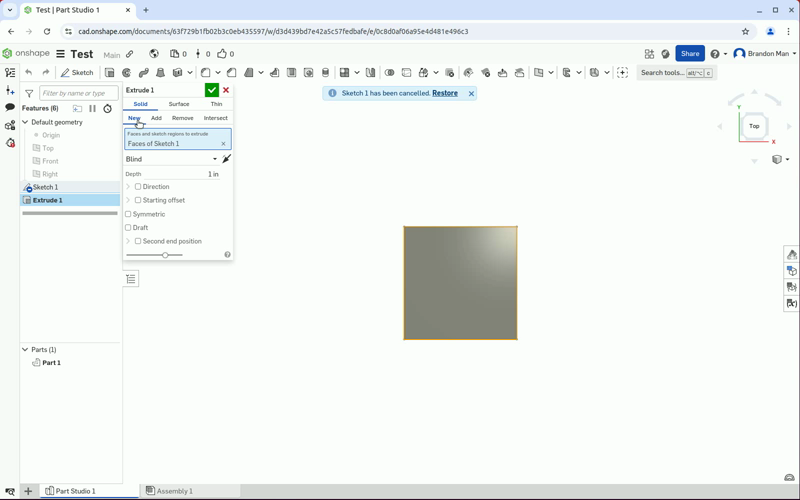
key(tab, 4)
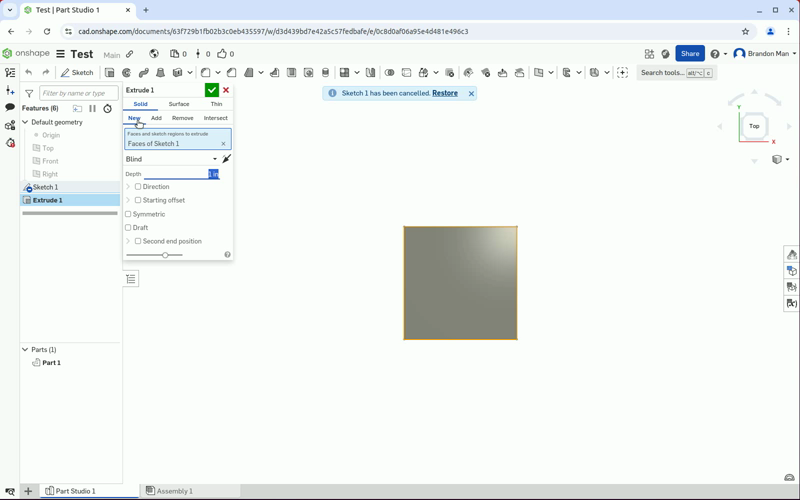
text(23.108)
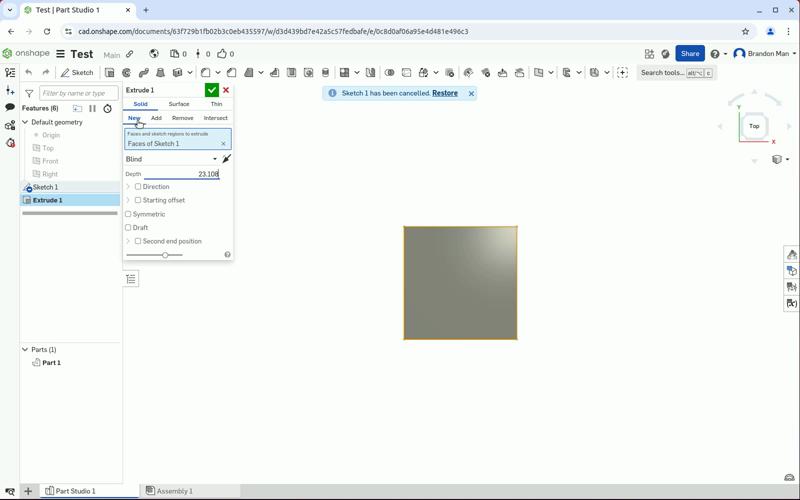
key(enter)
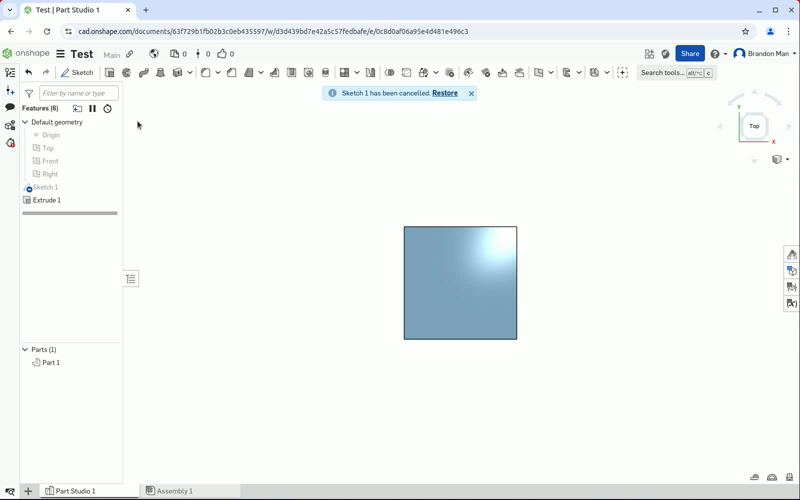
key(shift+h)
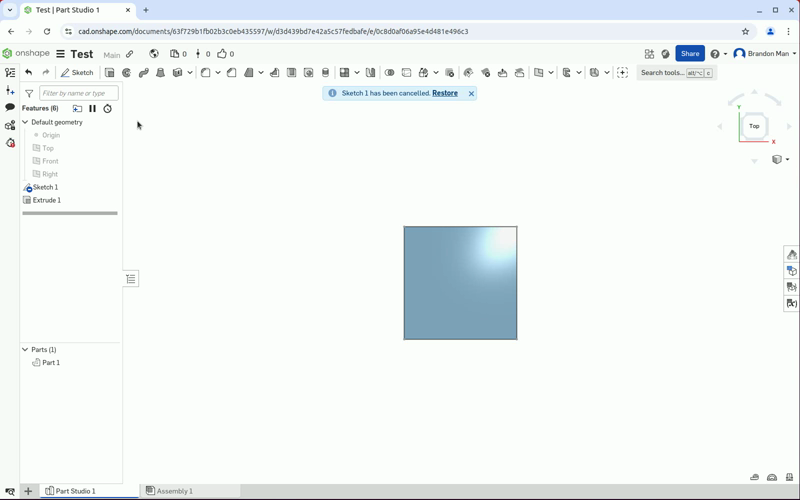
key(shift+h)
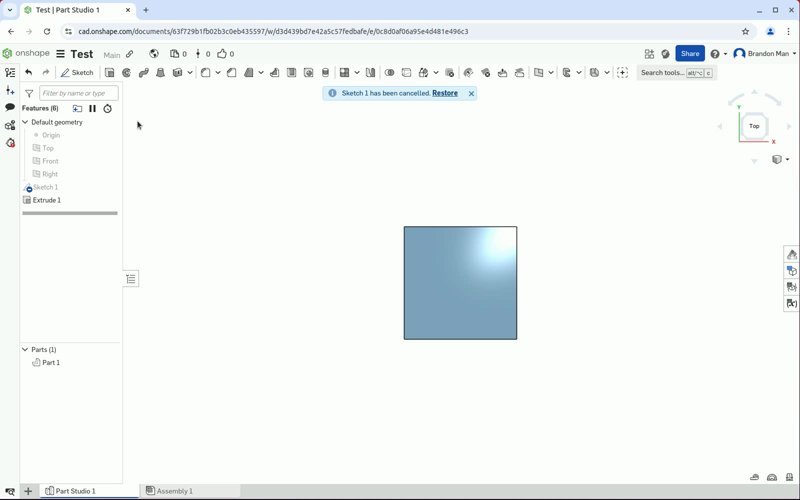
mouse_move(73, 189)
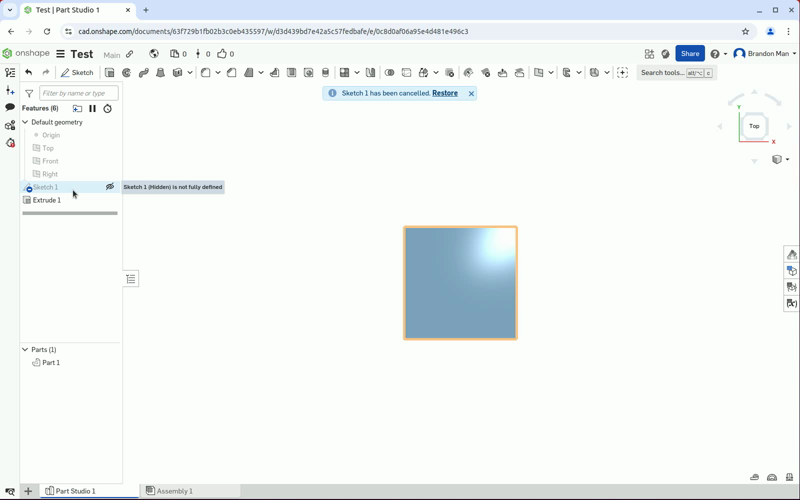
click(73, 189)
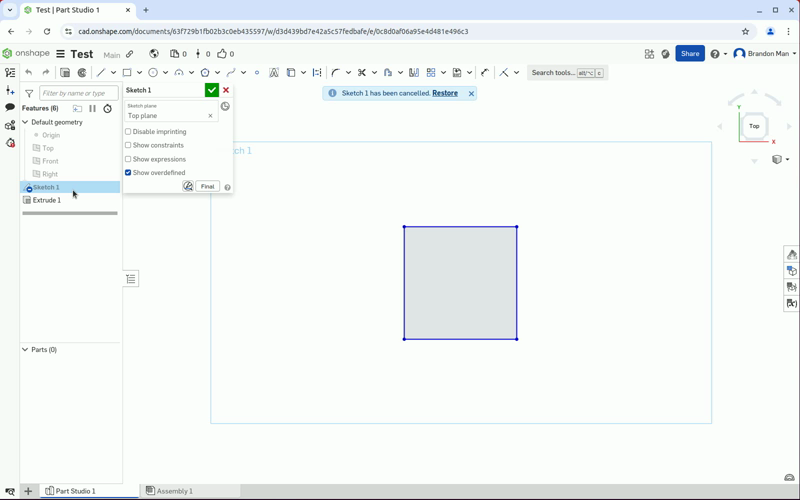
mouse_move(229, 92)
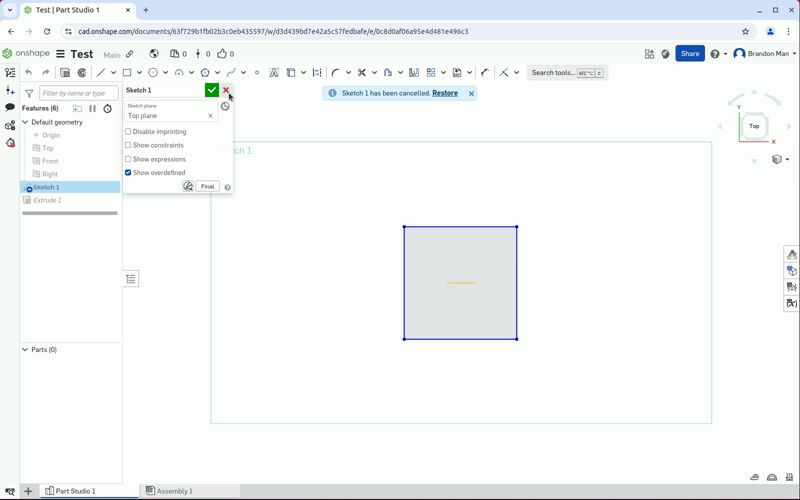
click(229, 92)
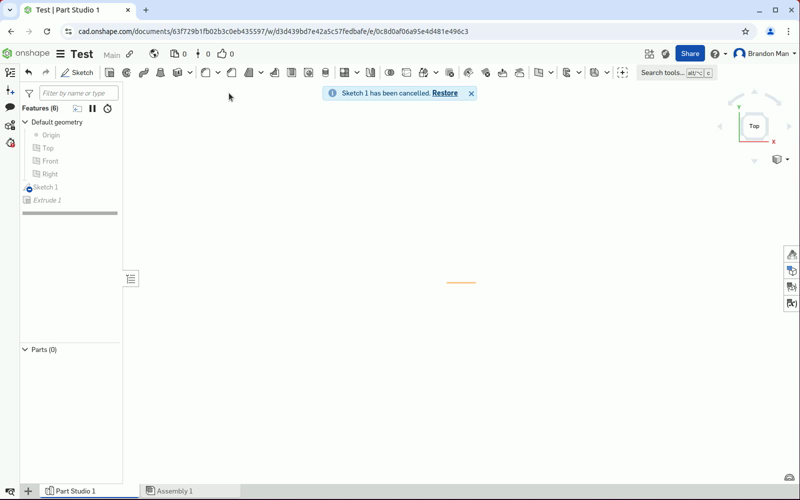
mouse_move(541, 75)
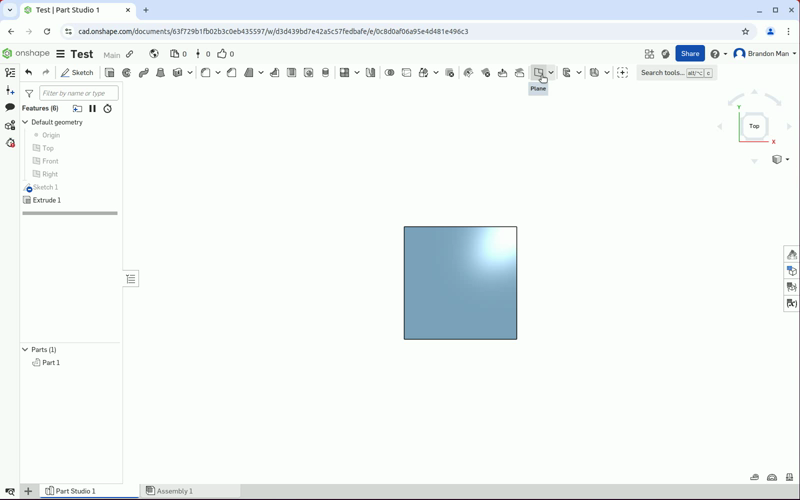
click(541, 75)
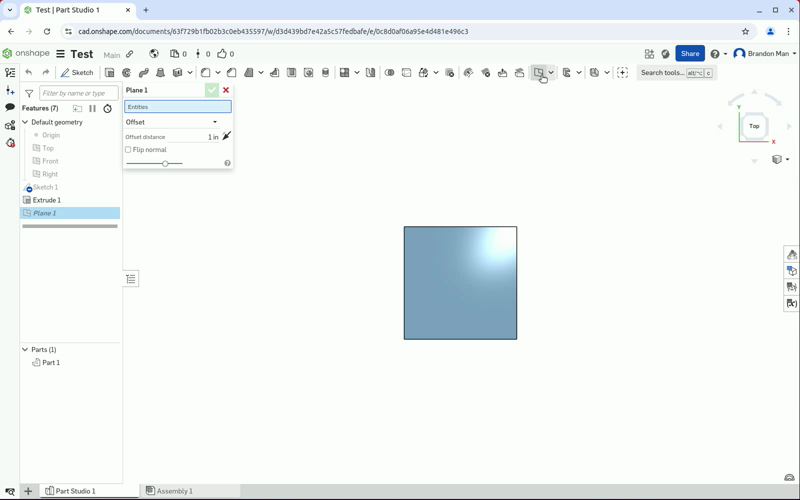
mouse_move(73, 150)
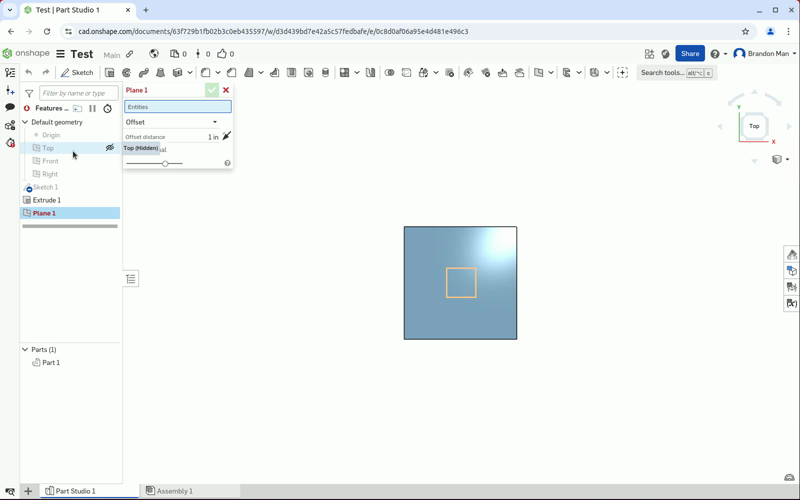
click(73, 150)
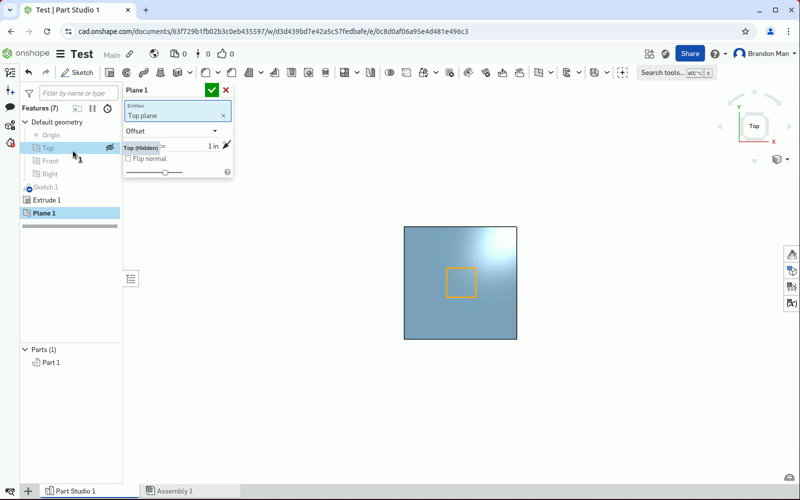
key(tab, 2)
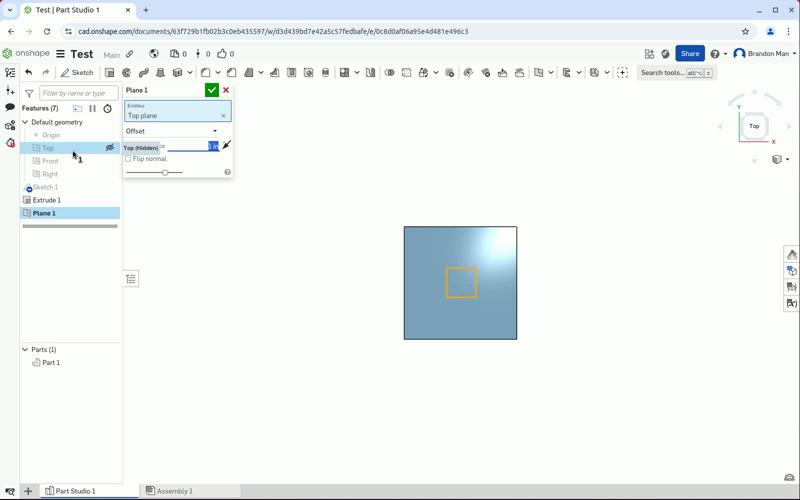
text(23.108)
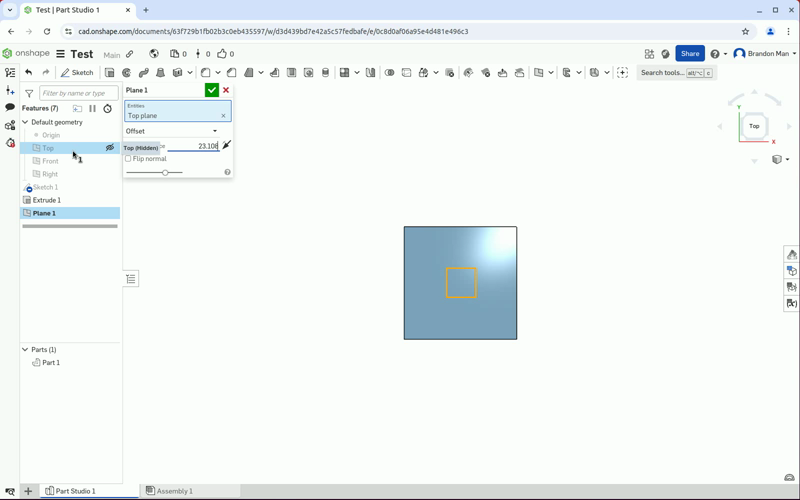
key(enter, 2)
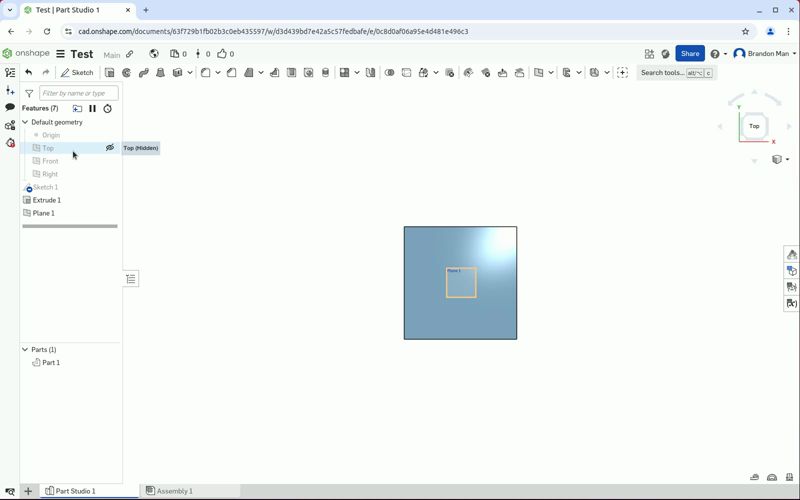
key(shift+s)
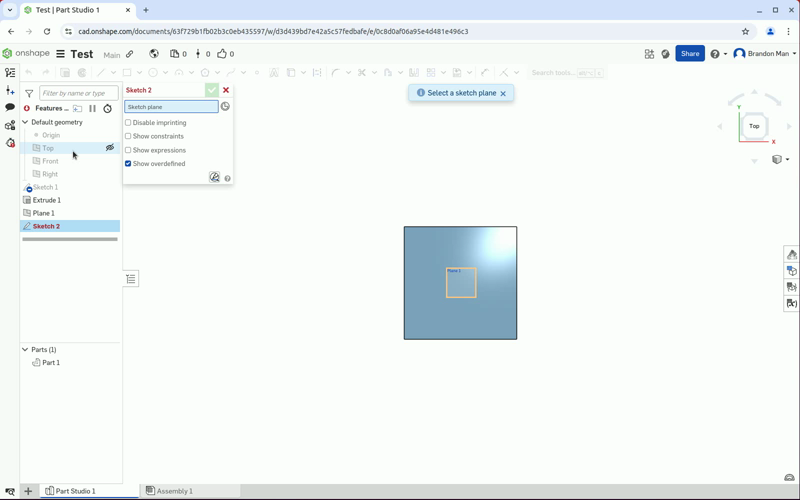
mouse_move(73, 215)
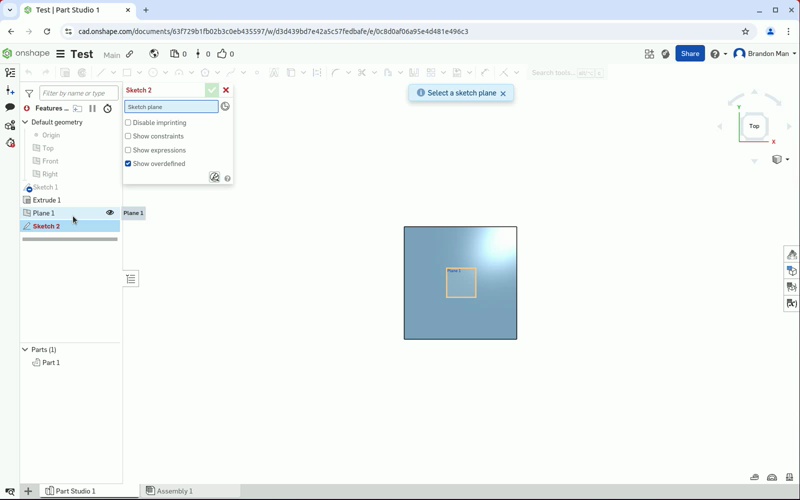
click(73, 215)
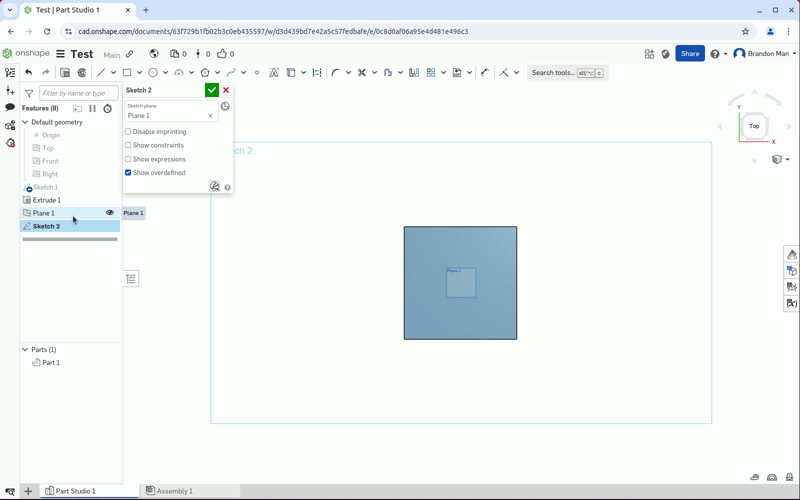
mouse_move(73, 352)
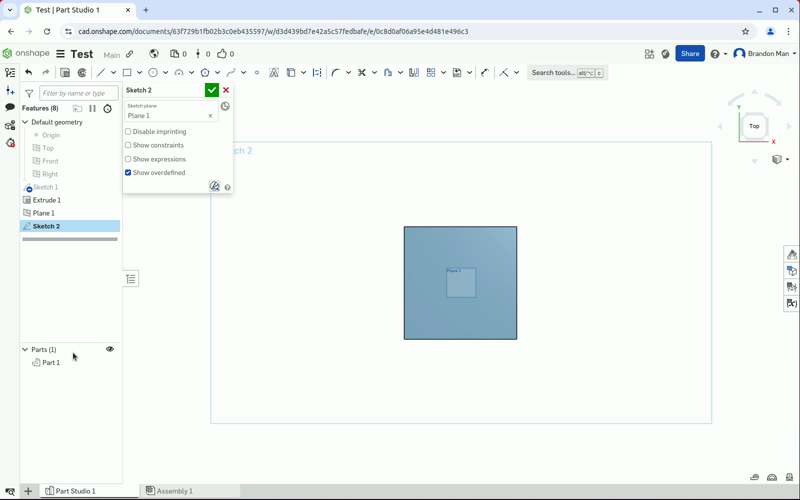
key(y)
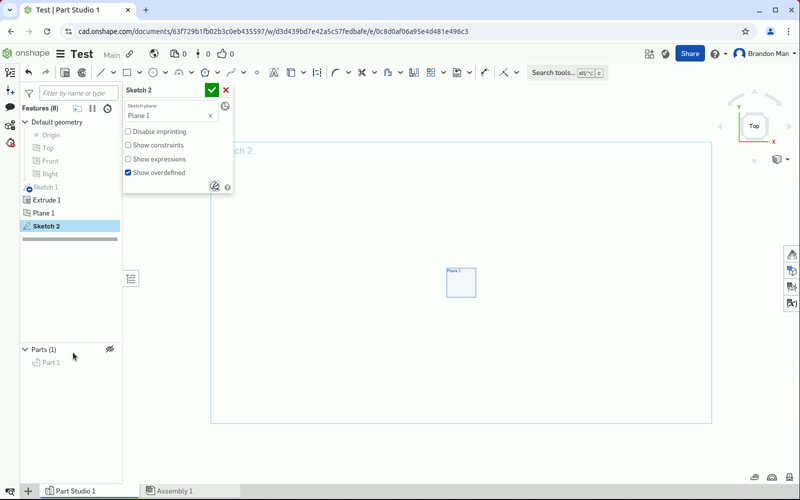
key(l)
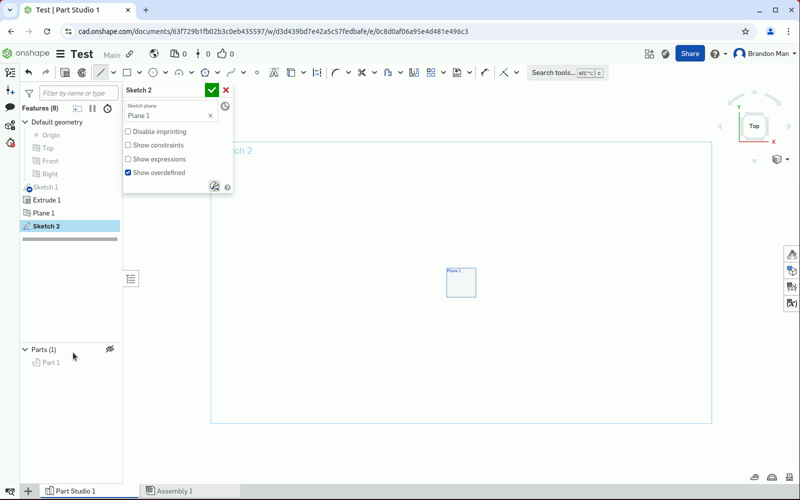
key_down(shift)
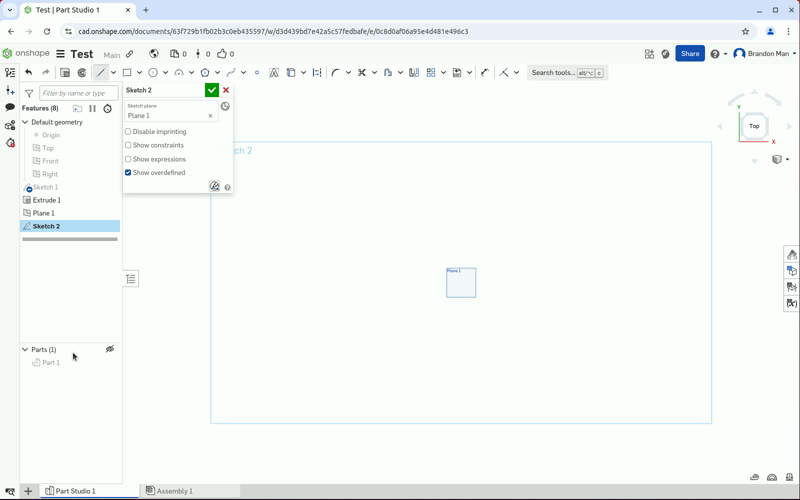
mouse_move(404, 339)
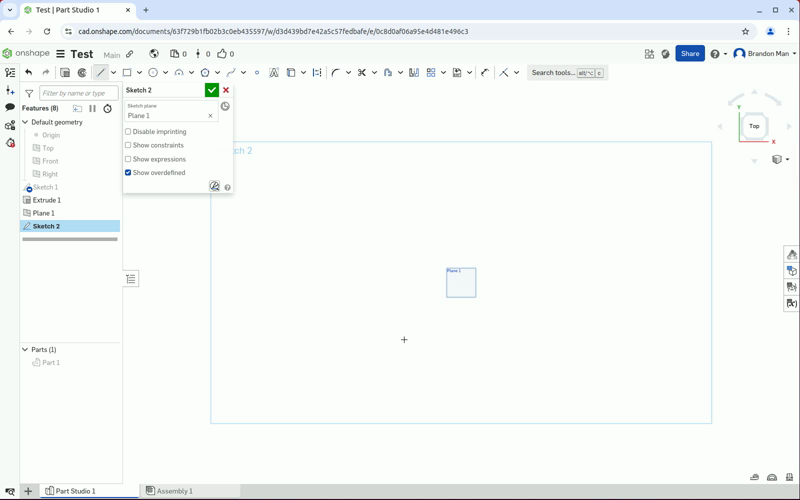
click(404, 339)
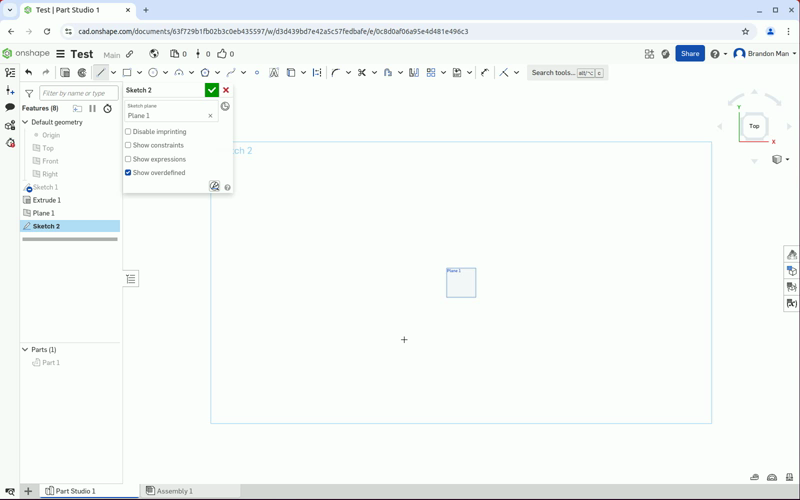
key_up(shift)
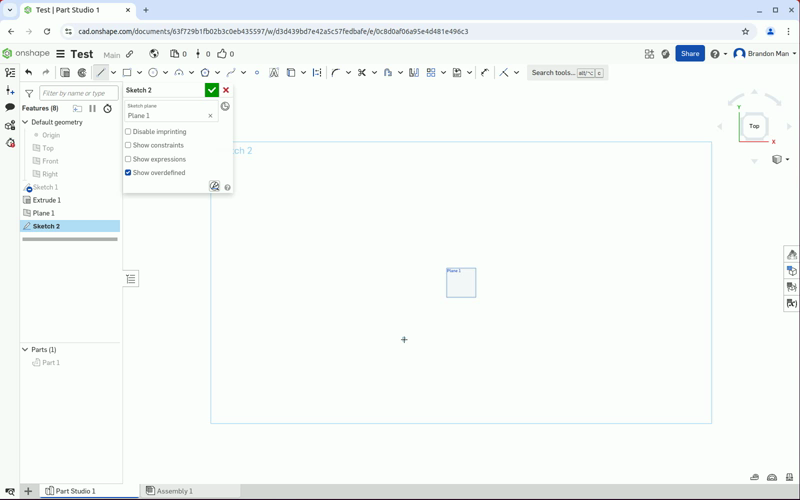
key_down(shift)
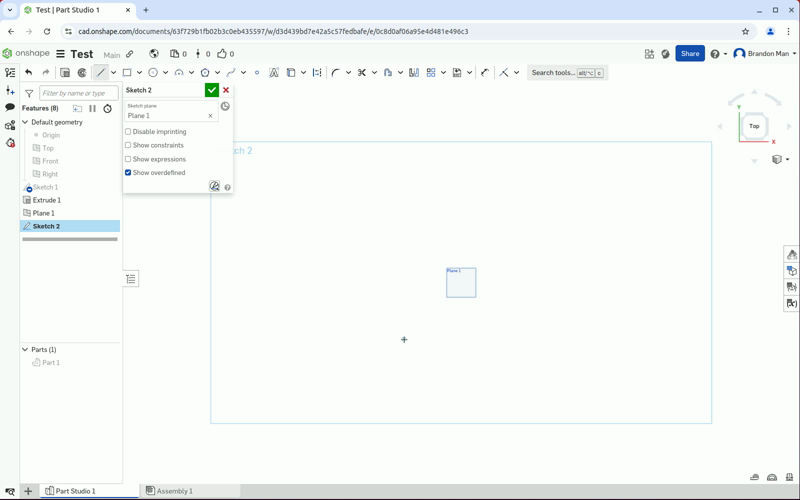
mouse_move(516, 339)
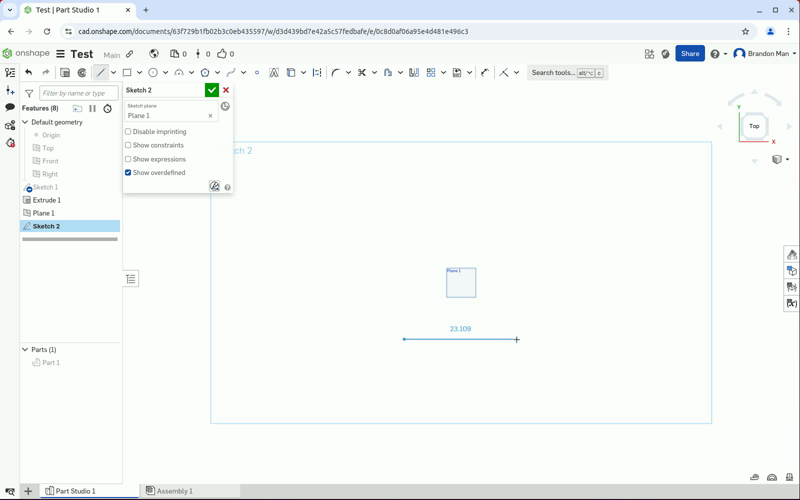
click(516, 339)
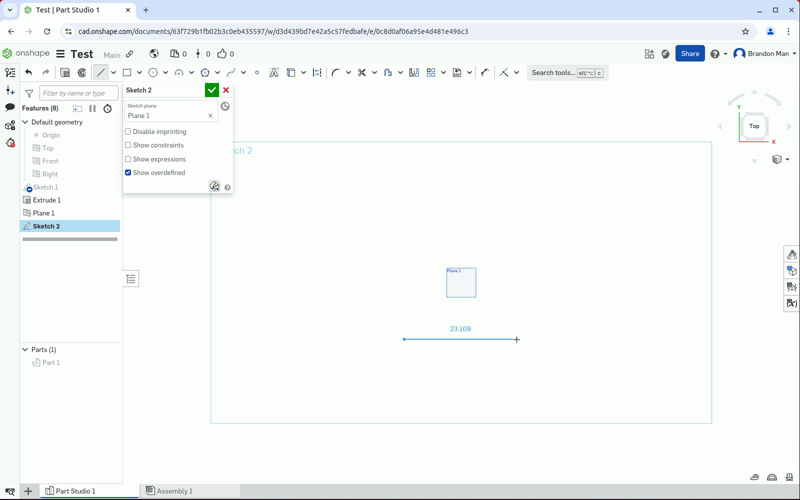
key_up(shift)
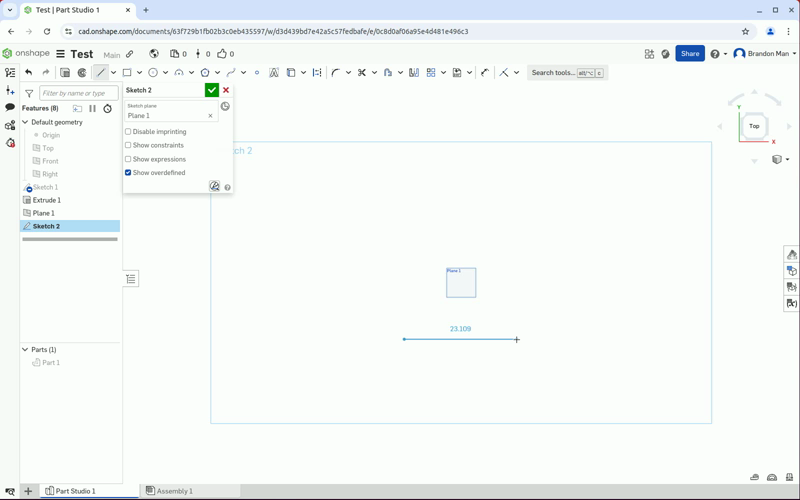
key_down(shift)
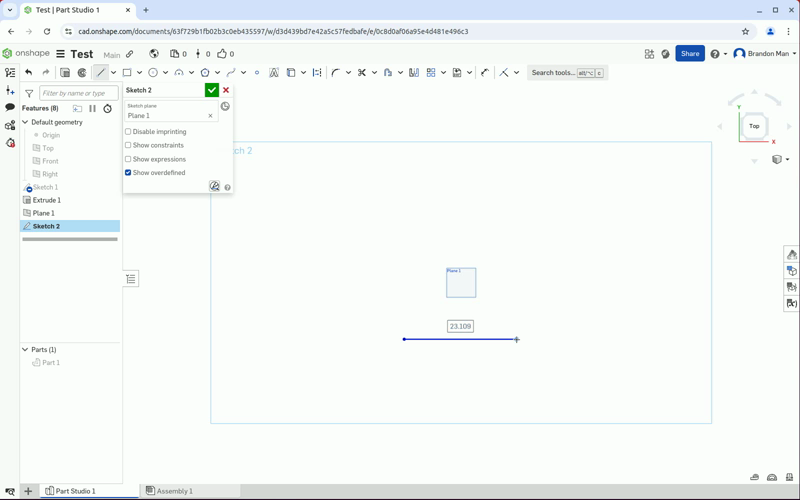
mouse_move(516, 249)
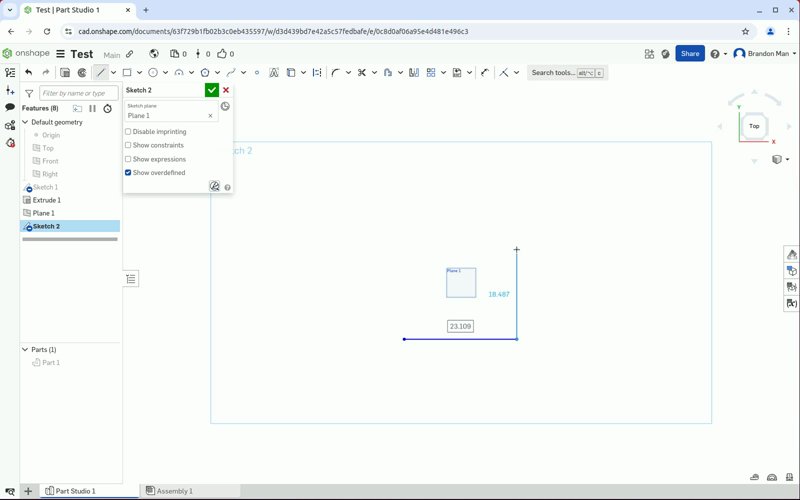
click(516, 249)
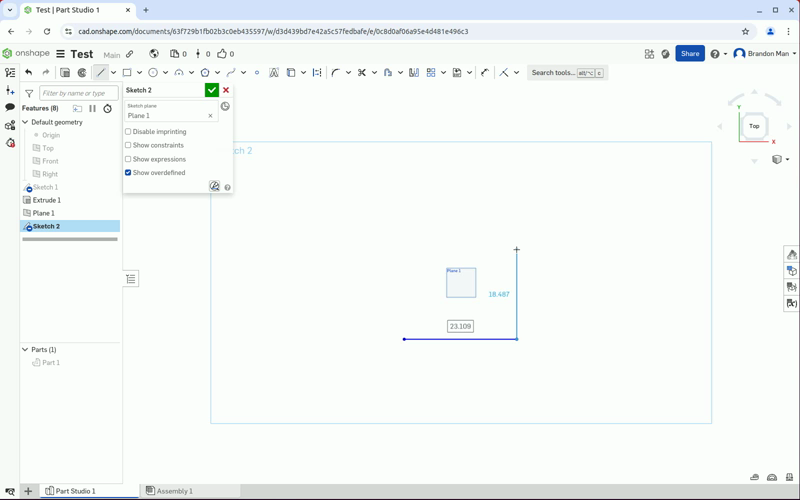
key_up(shift)
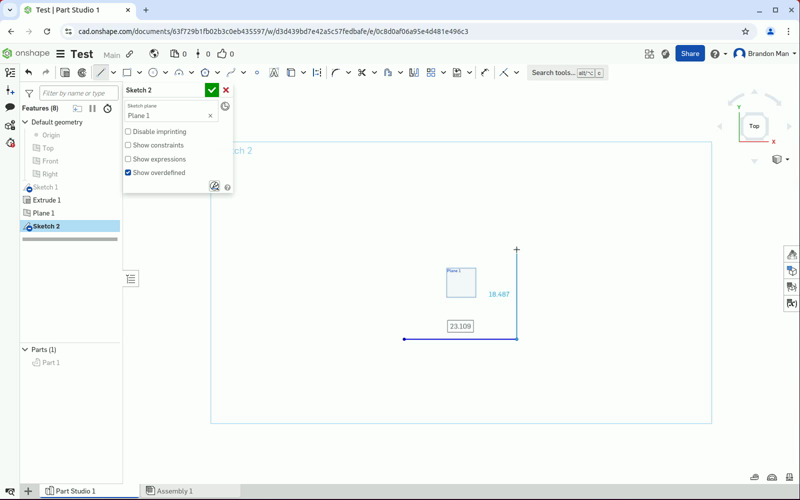
key_down(shift)
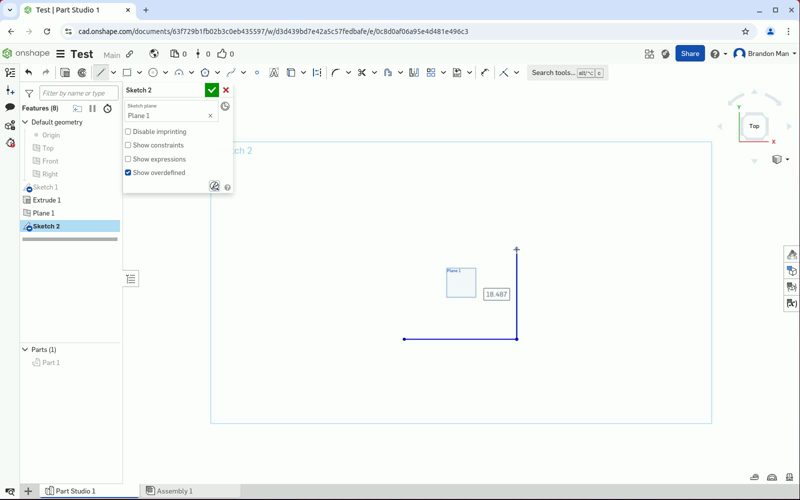
mouse_move(404, 249)
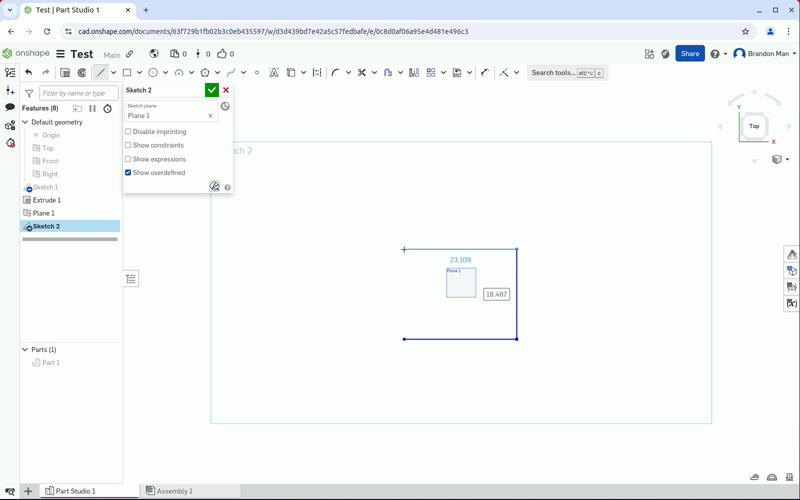
click(404, 249)
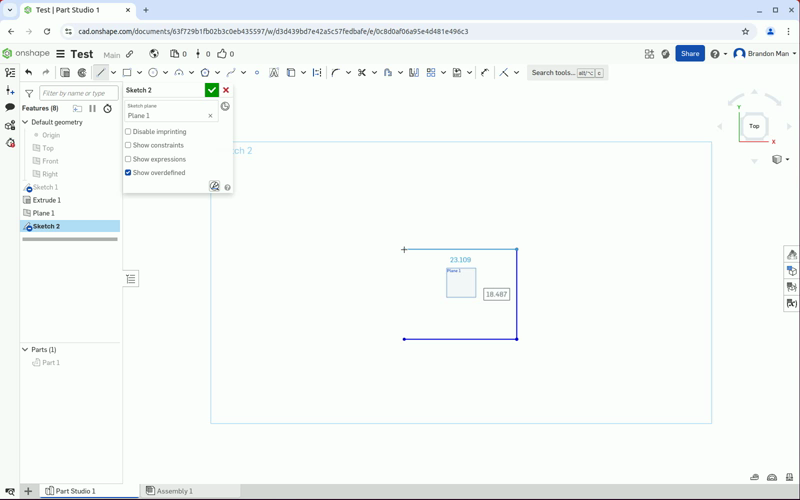
key_up(shift)
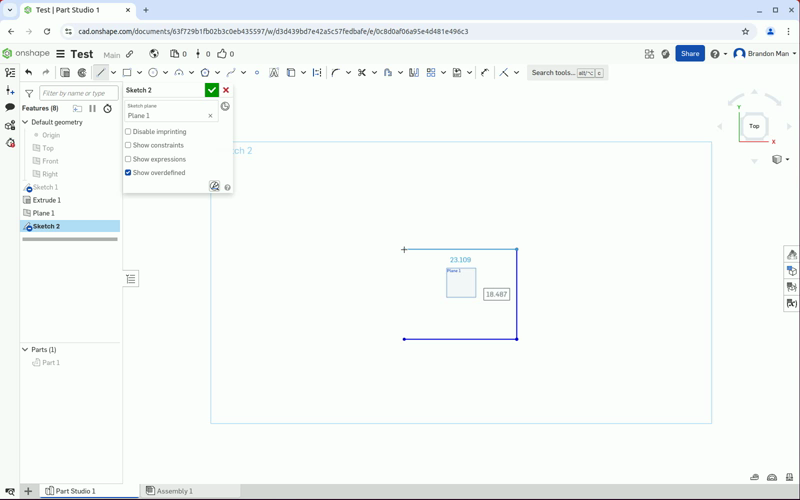
key_down(shift)
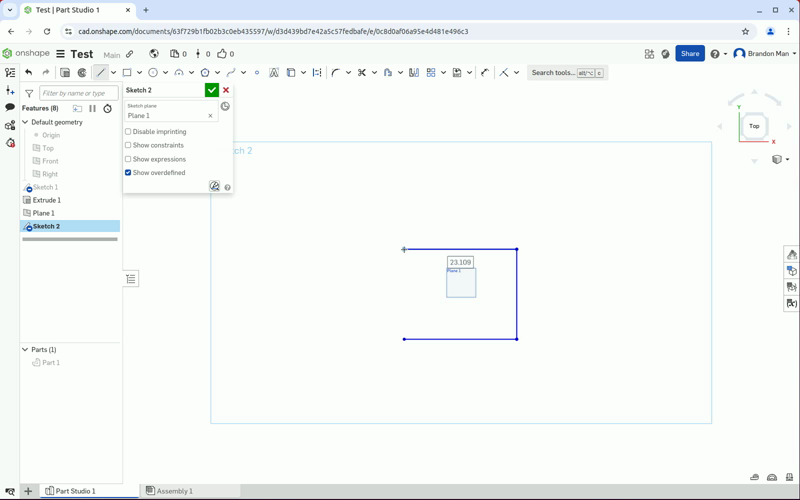
mouse_move(404, 339)
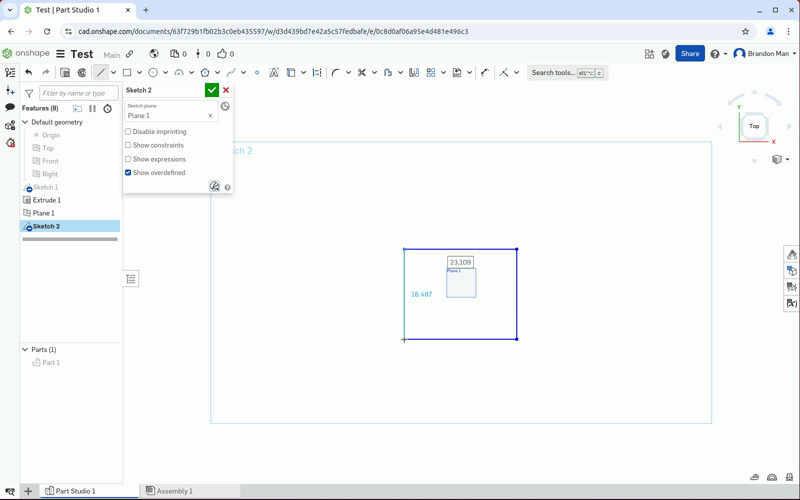
key_up(shift)
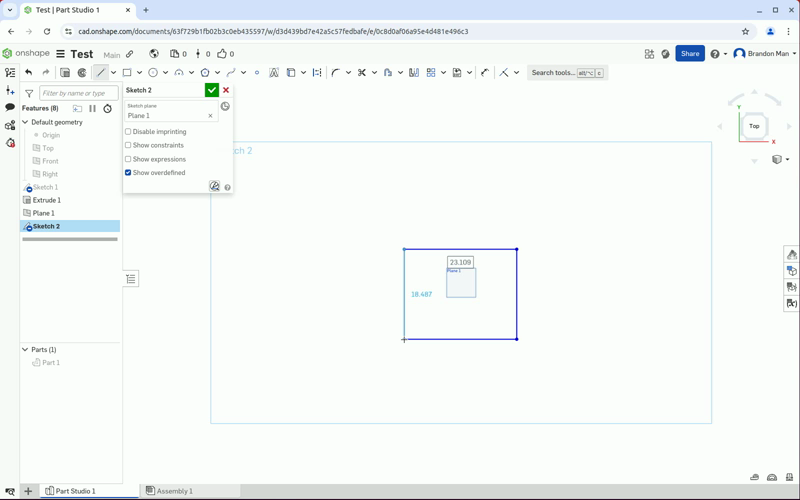
click(404, 339)
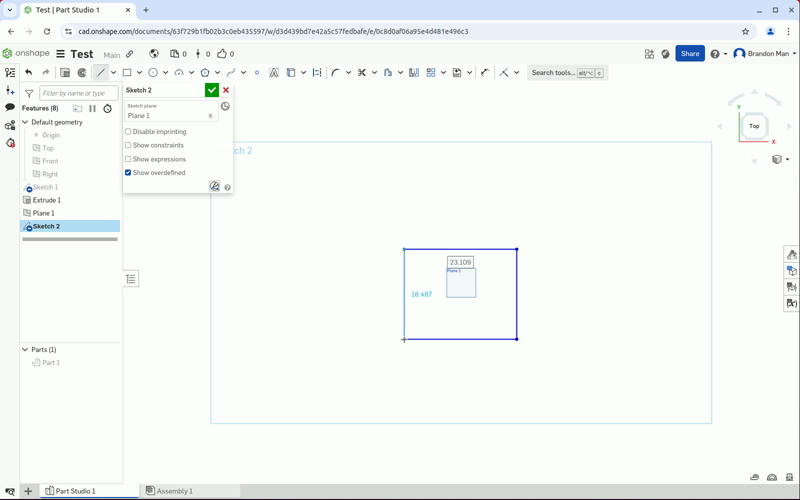
key(esc)
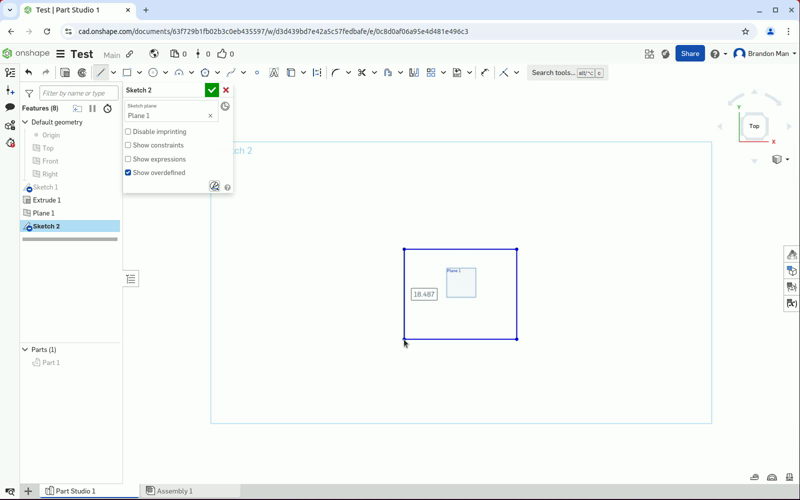
mouse_move(465, 258)
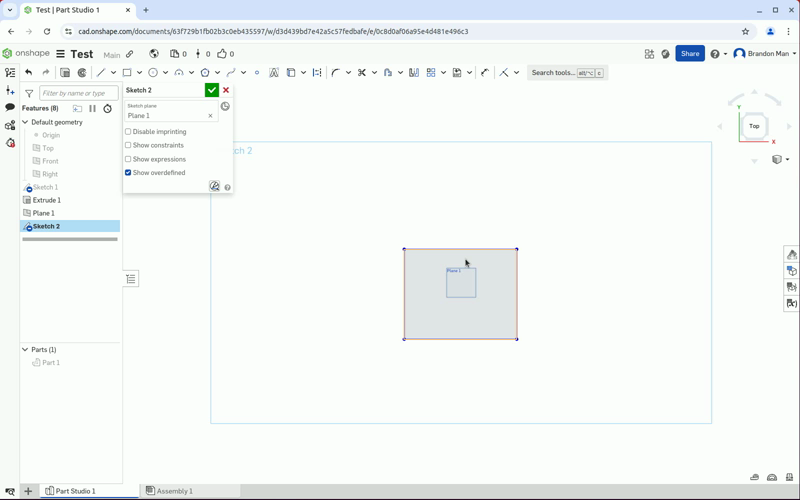
click(465, 258)
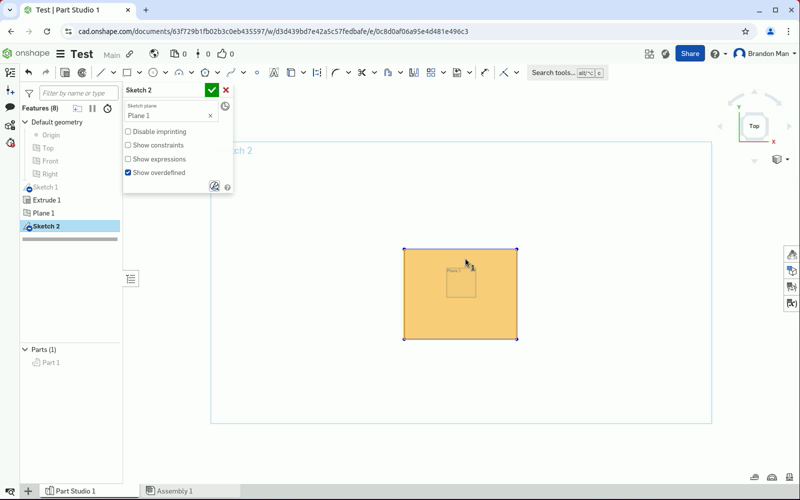
mouse_move(73, 352)
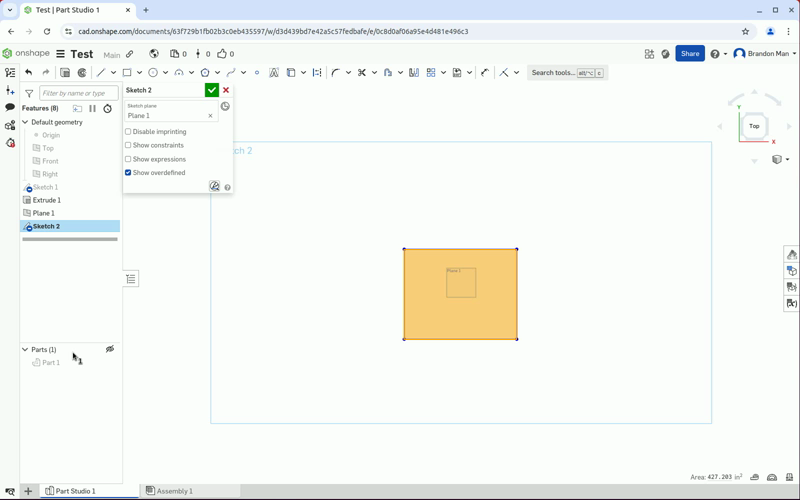
key(shift+y)
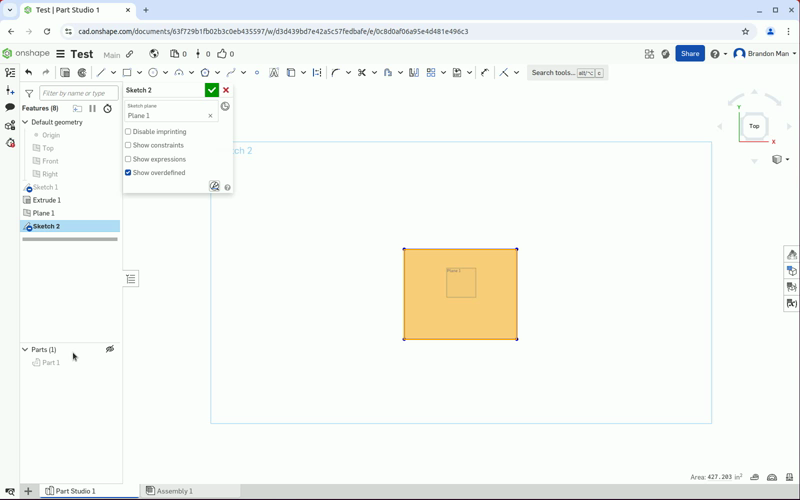
key(shift+e)
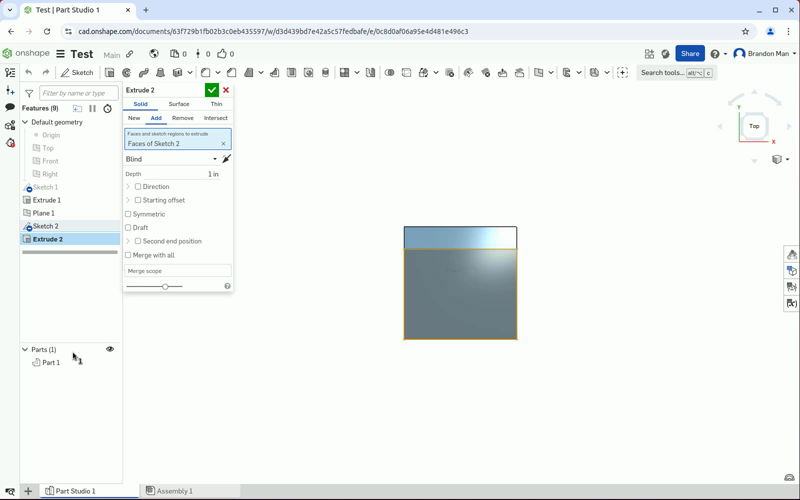
mouse_move(143, 106)
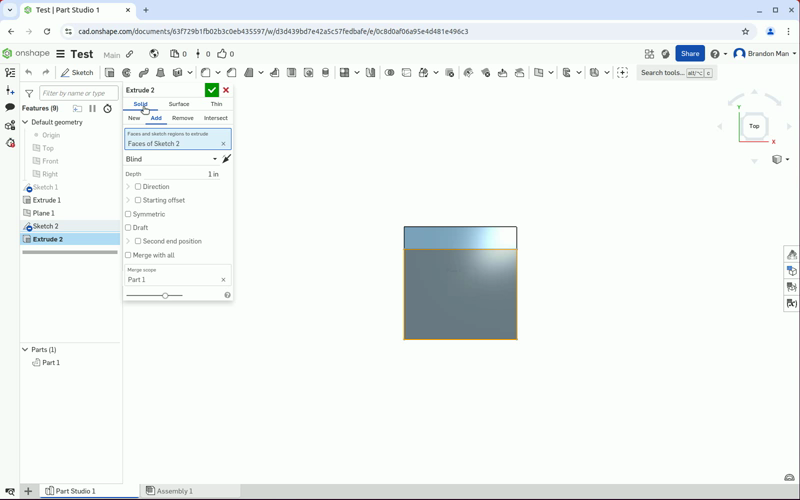
click(143, 106)
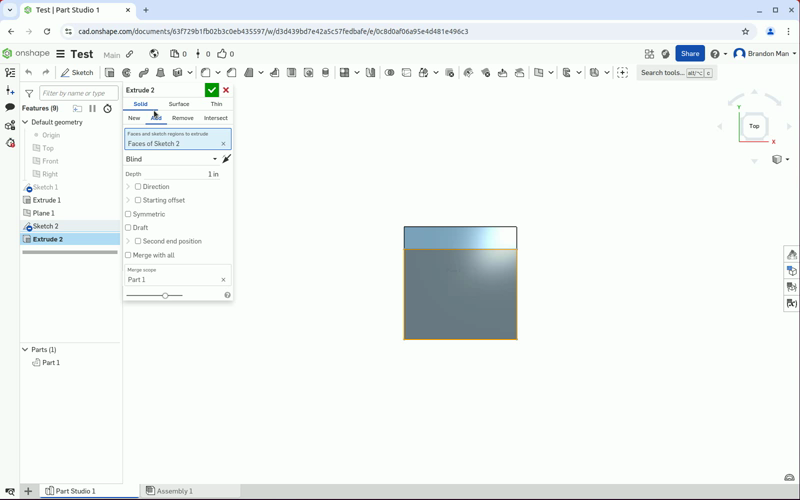
mouse_move(186, 120)
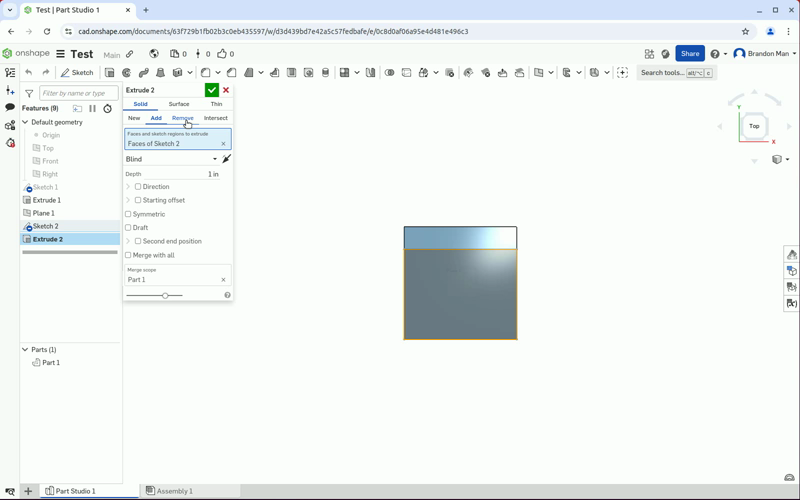
click(186, 120)
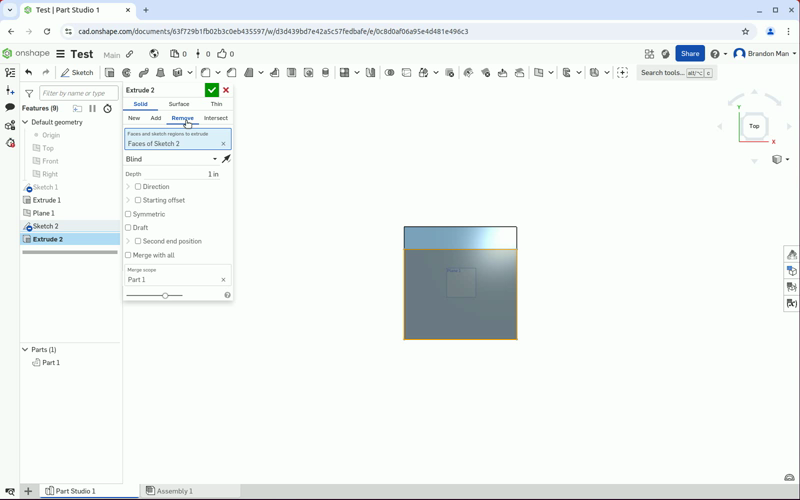
key(tab, 4)
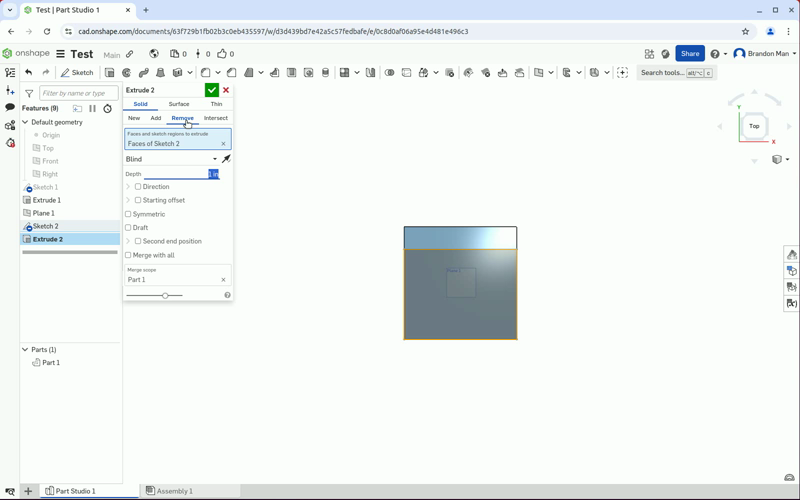
text(9.147)
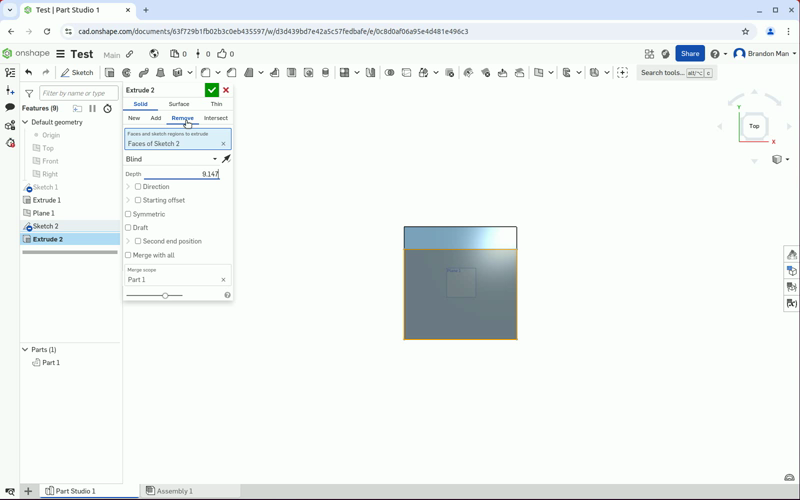
key(tab, 6)
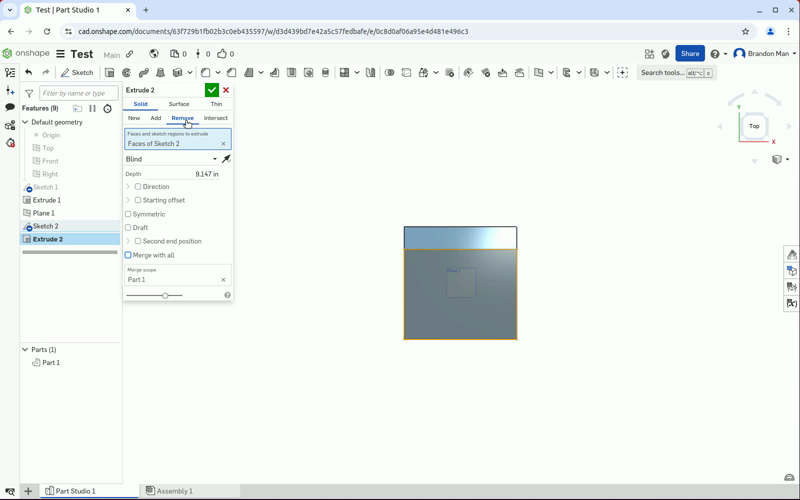
key(space)
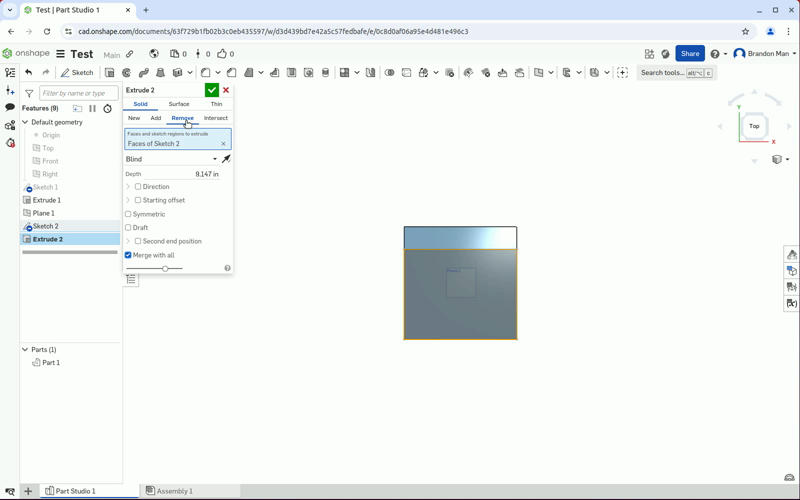
key(enter)
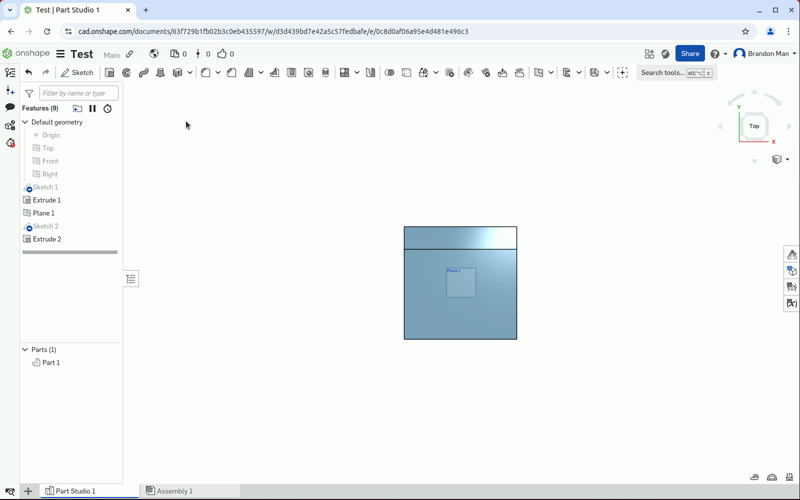
key(shift+h)
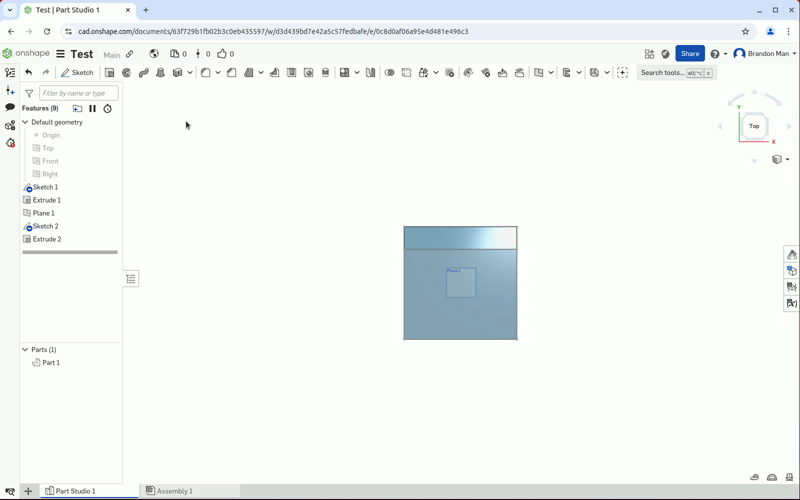
key(shift+h)
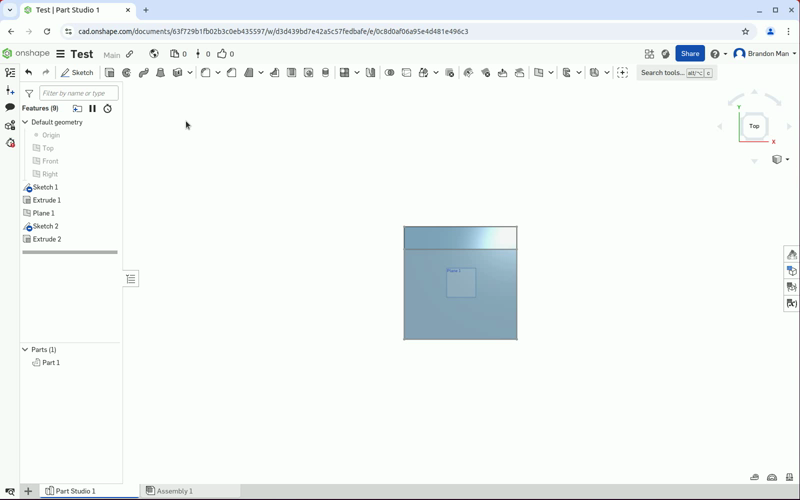
key(shift+7)
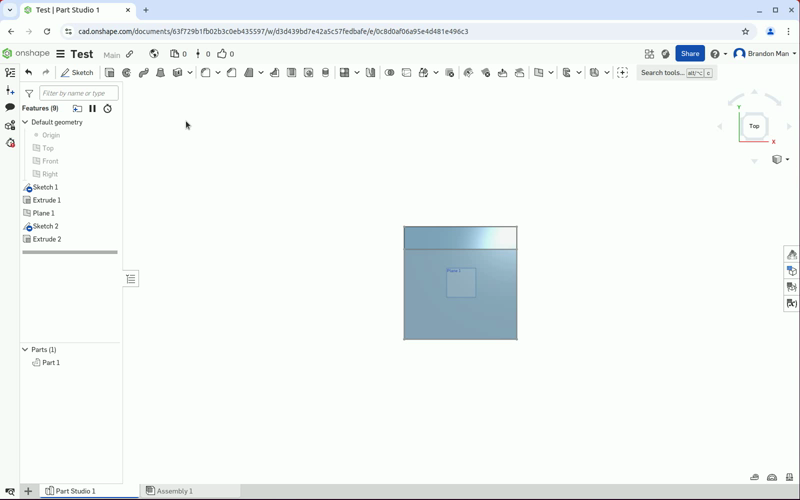
key(up, 3)
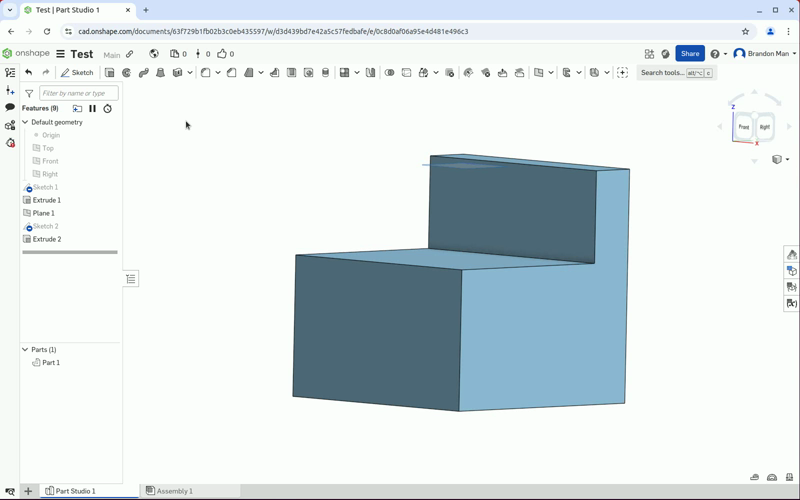
key(left, 3)
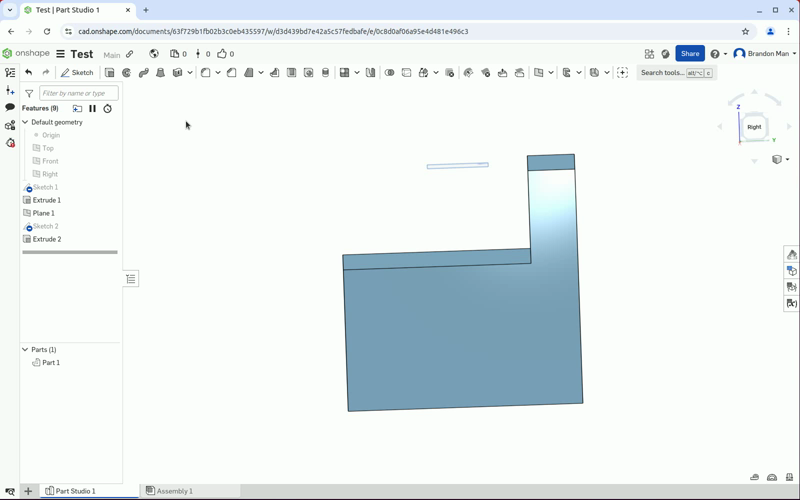
key(right, 3)
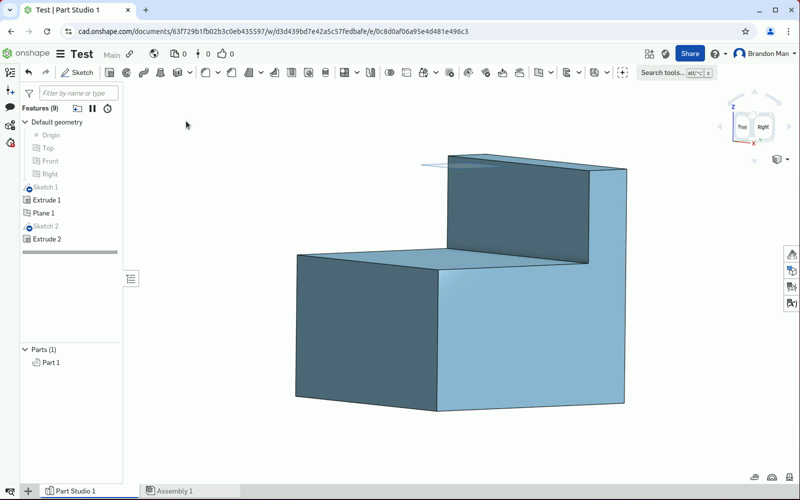
key(down, 3)
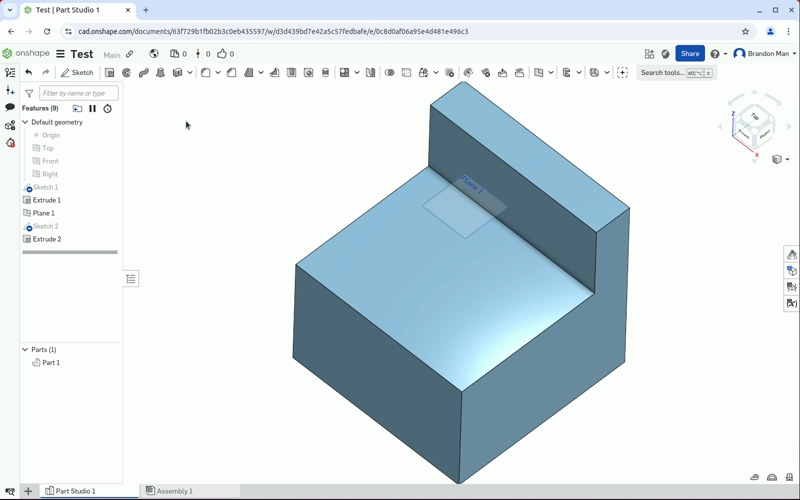
mouse_move(73, 189)
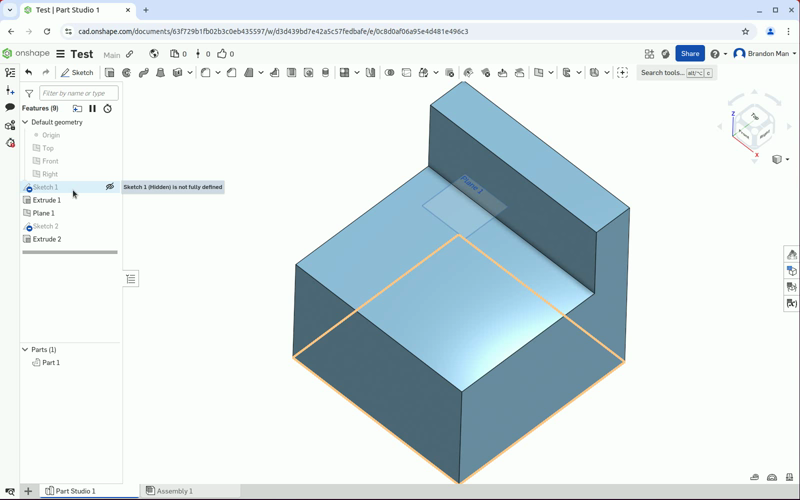
click(73, 189)